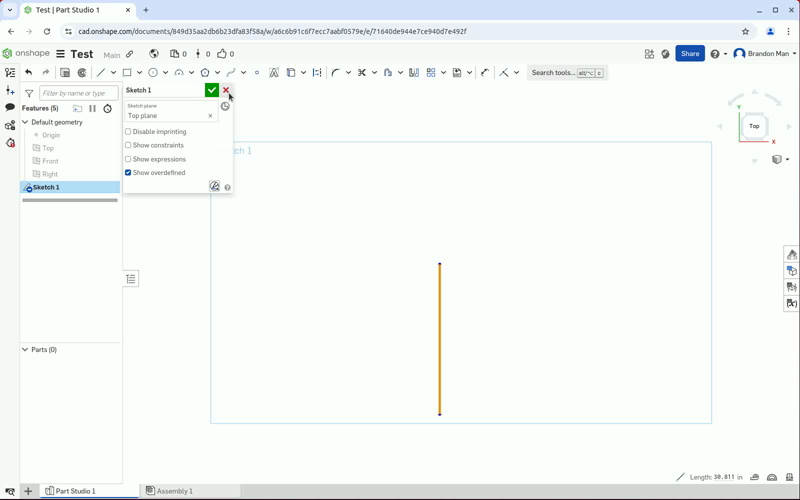
key(shift+h)
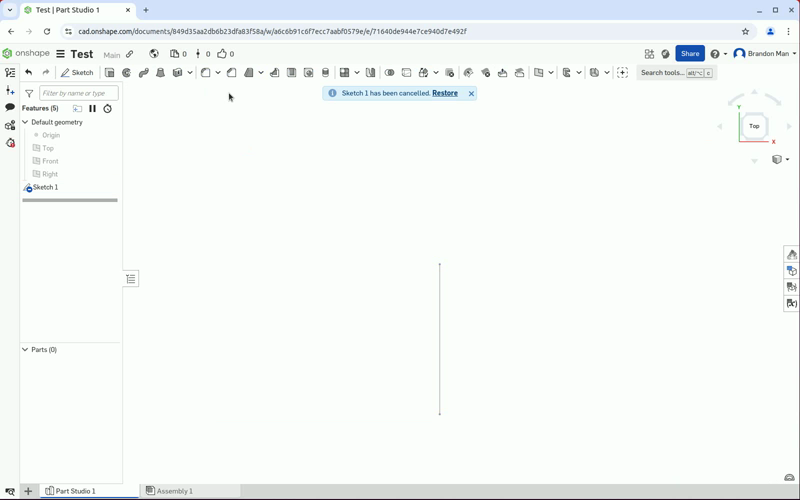
key(shift+s)
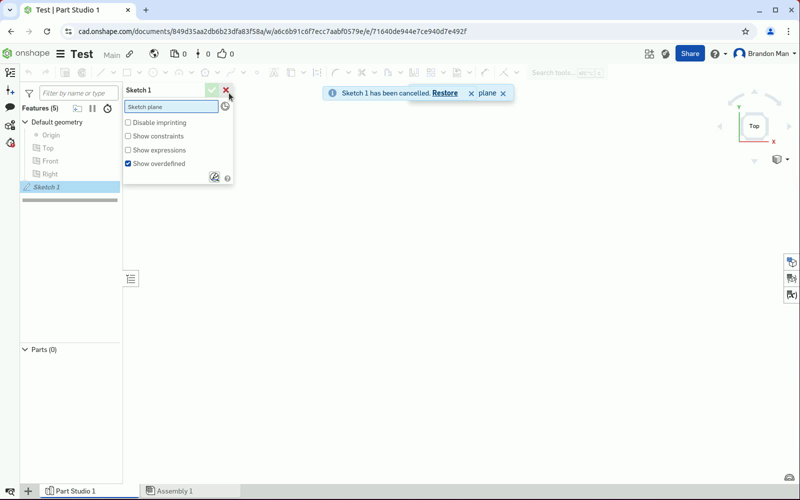
mouse_move(73, 150)
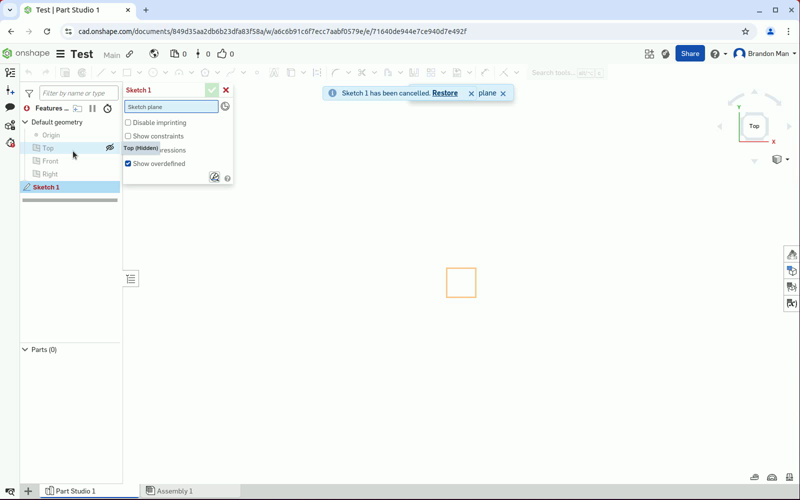
click(73, 150)
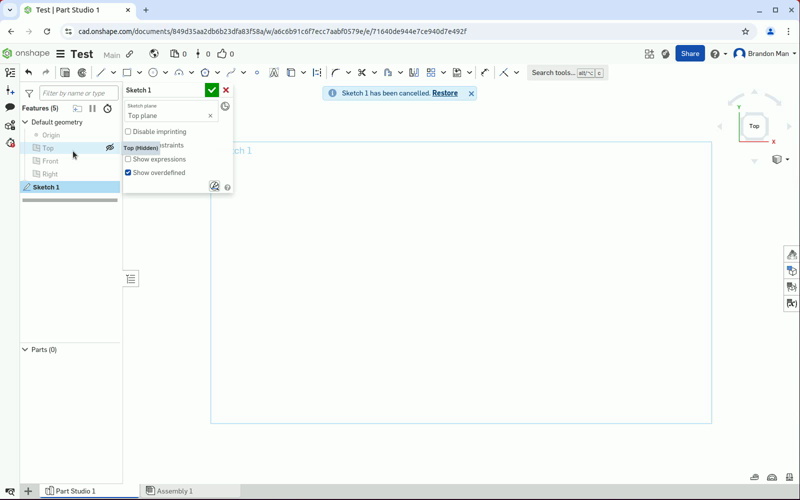
mouse_move(73, 352)
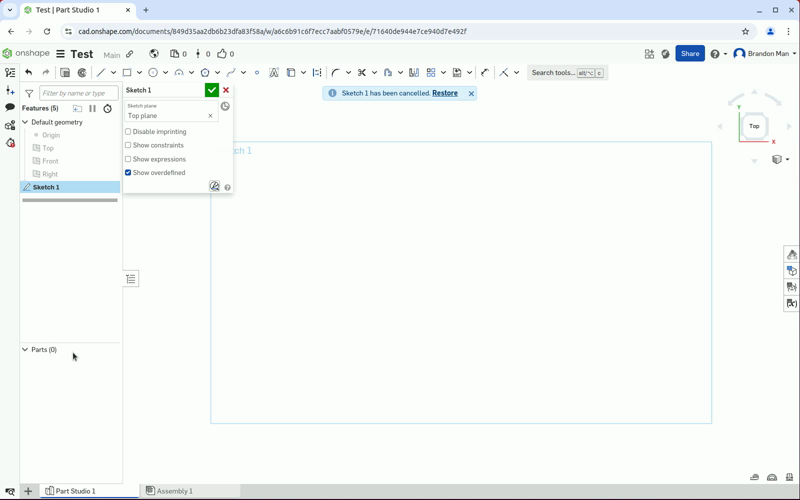
key(y)
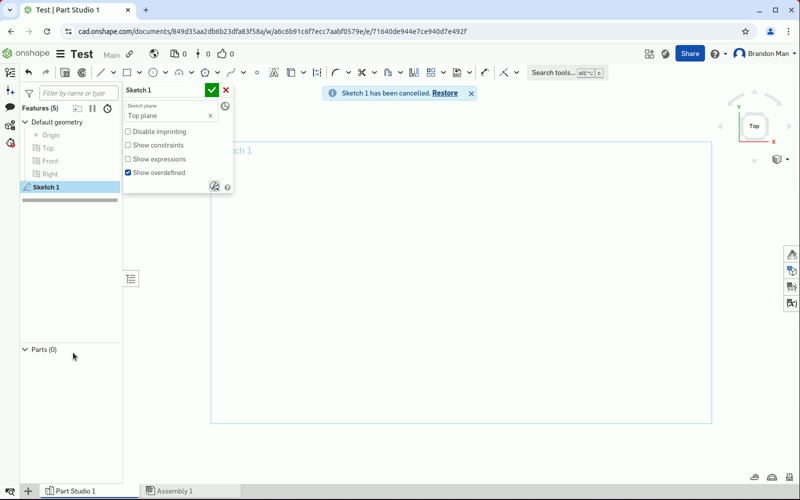
key(l)
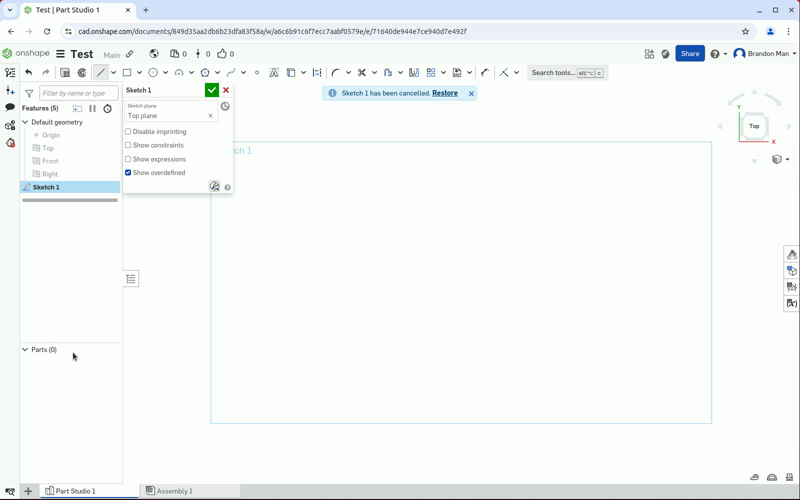
key_down(shift)
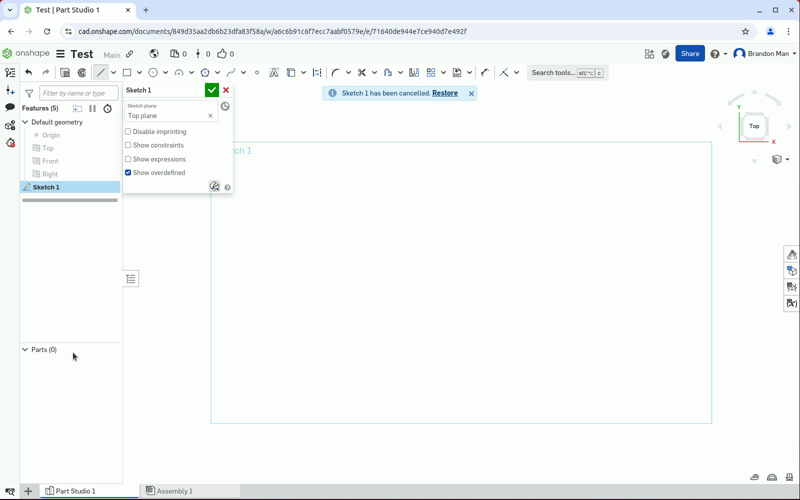
mouse_move(378, 328)
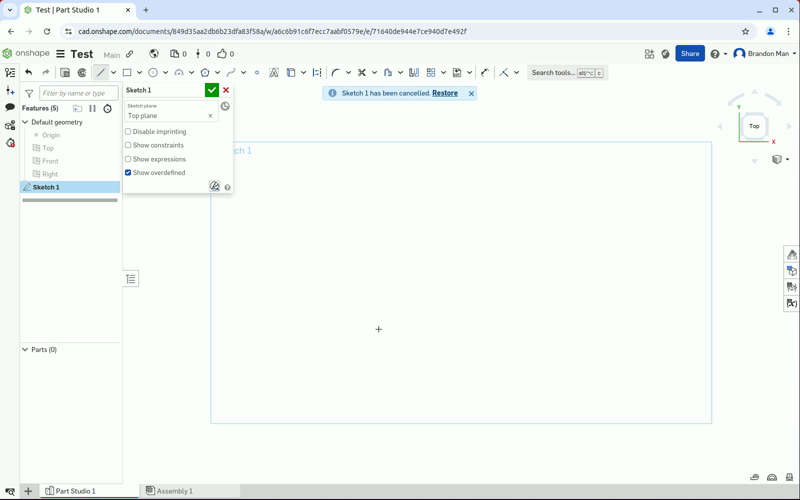
click(378, 328)
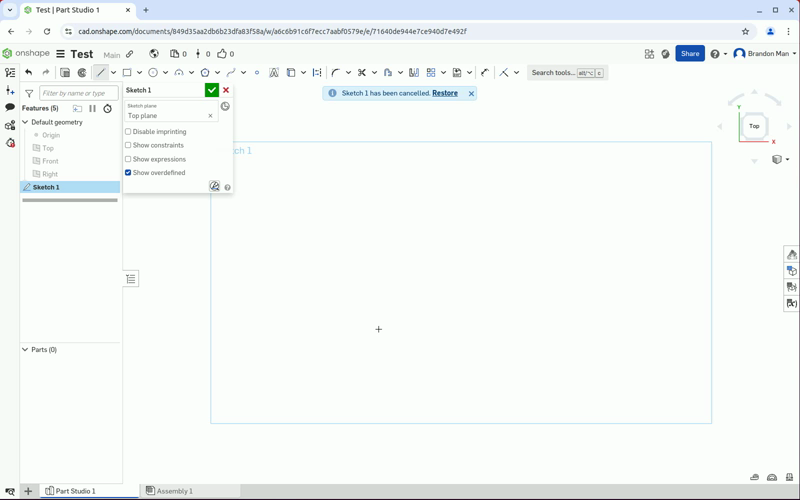
key_up(shift)
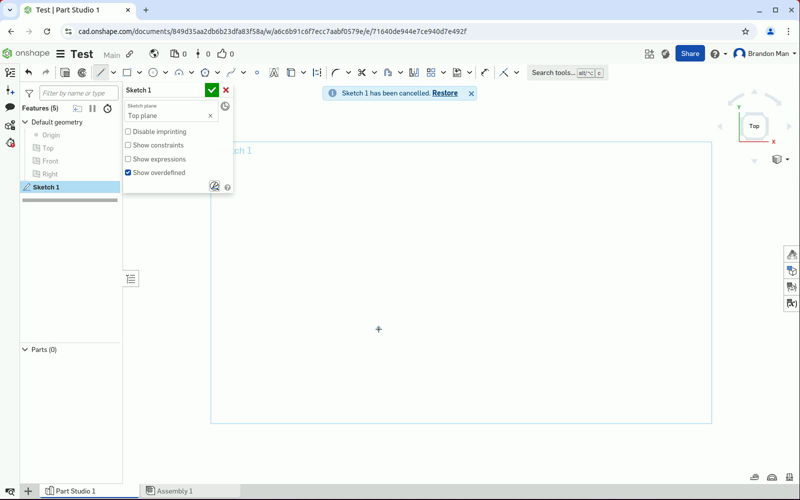
key_down(shift)
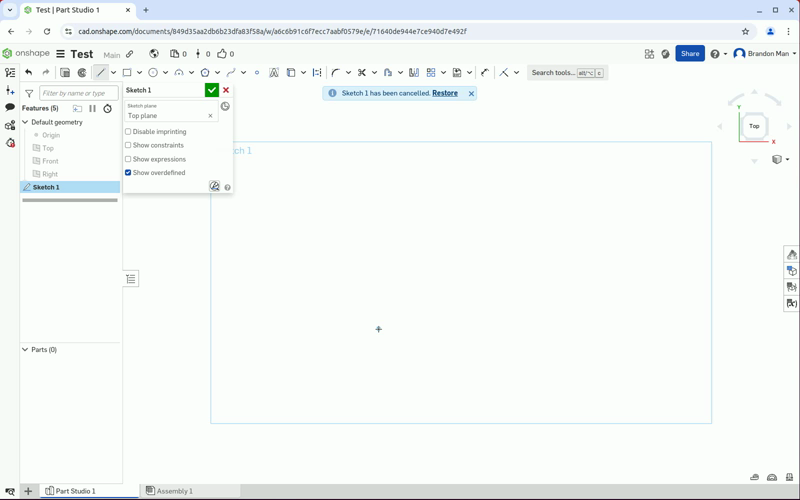
mouse_move(531, 328)
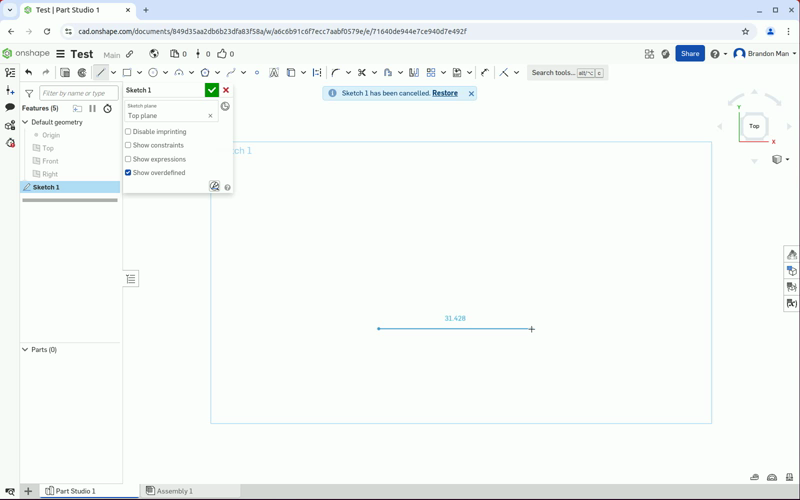
click(531, 328)
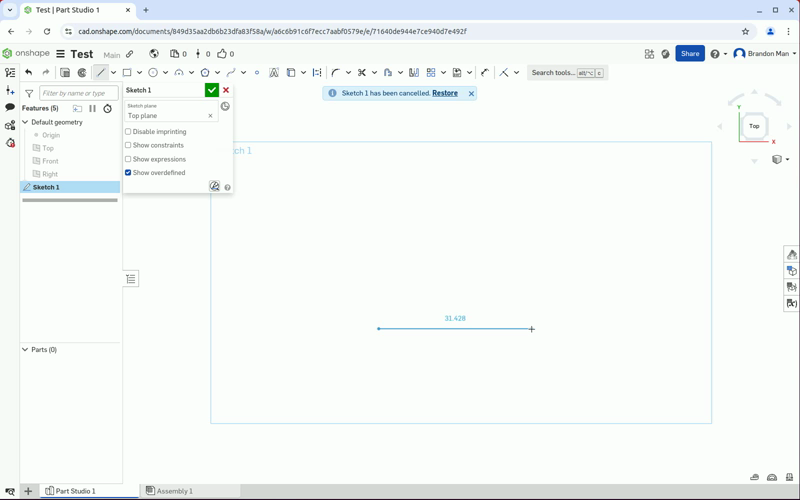
key_up(shift)
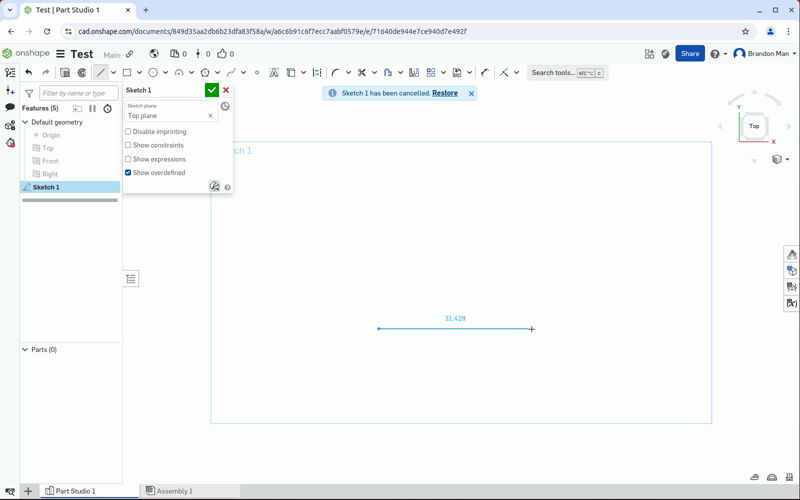
key_down(shift)
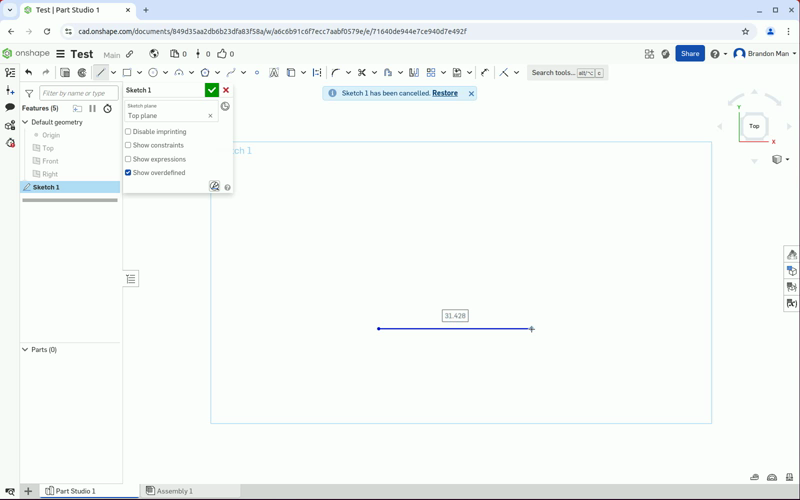
mouse_move(531, 222)
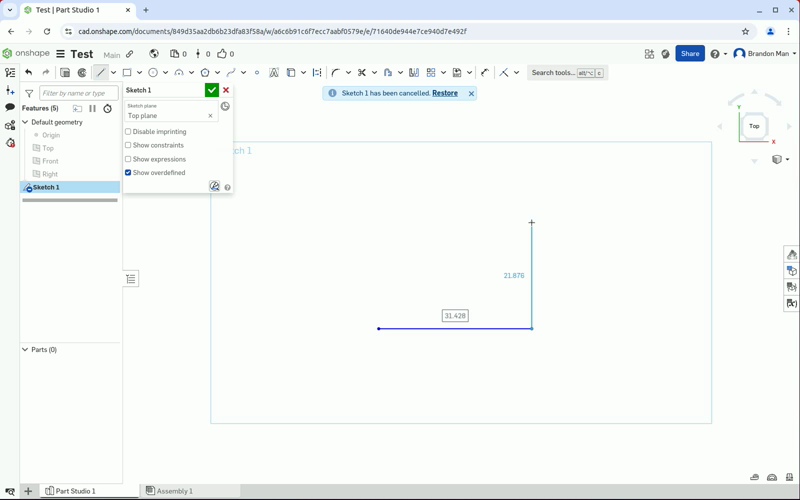
click(531, 222)
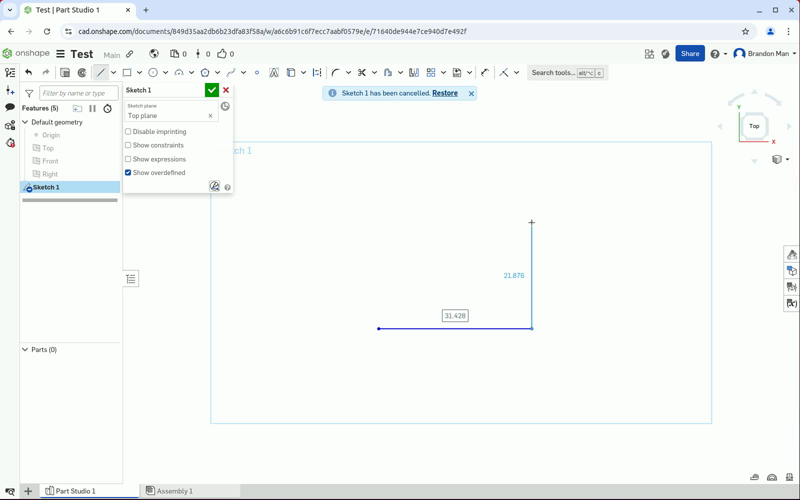
key_up(shift)
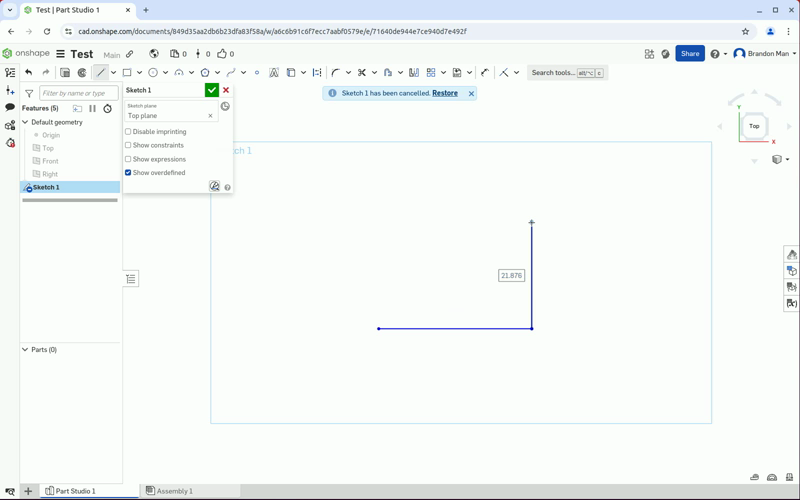
key_down(shift)
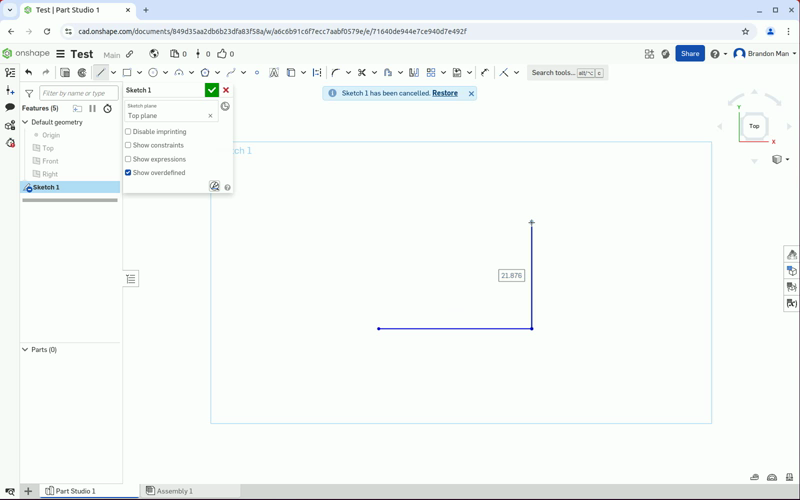
mouse_move(385, 222)
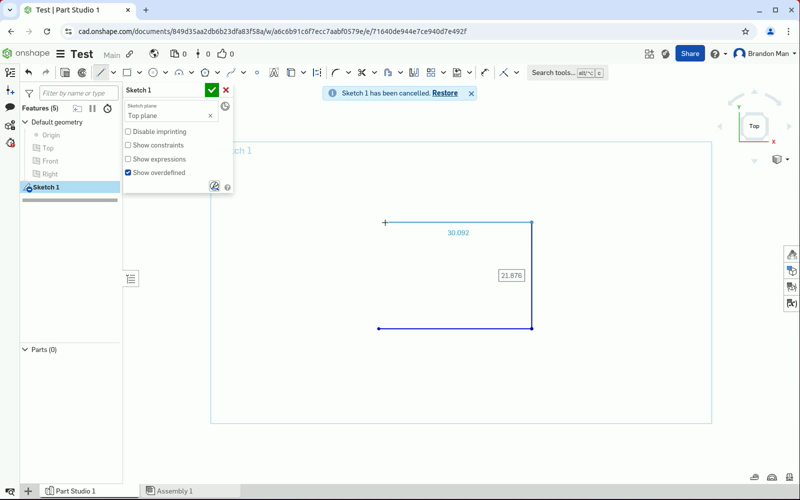
click(385, 222)
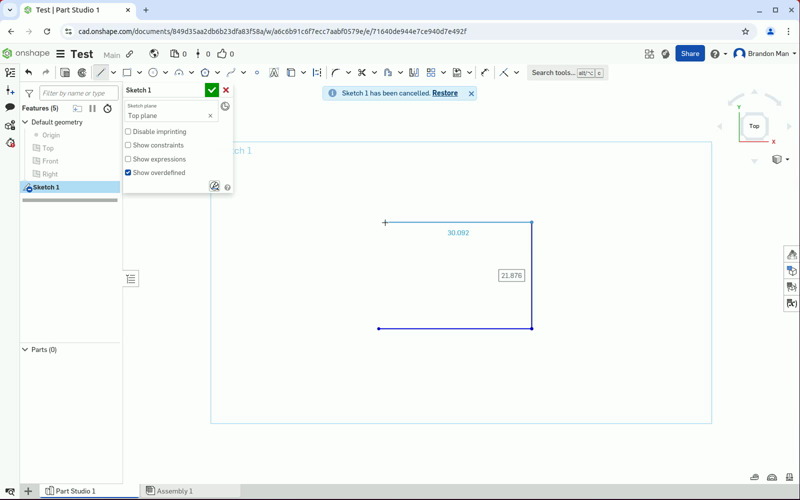
key_up(shift)
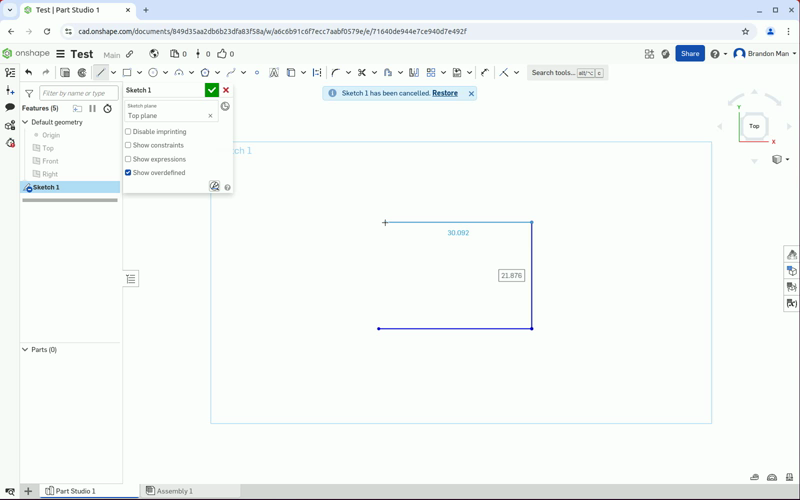
key_down(shift)
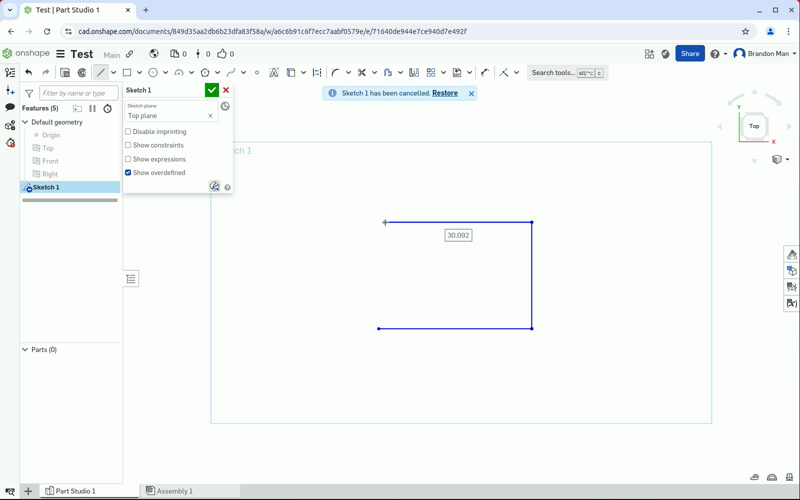
mouse_move(378, 328)
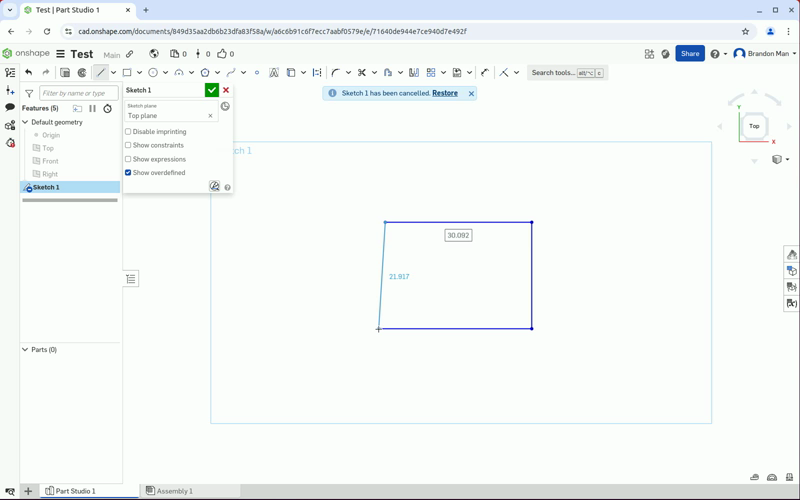
key_up(shift)
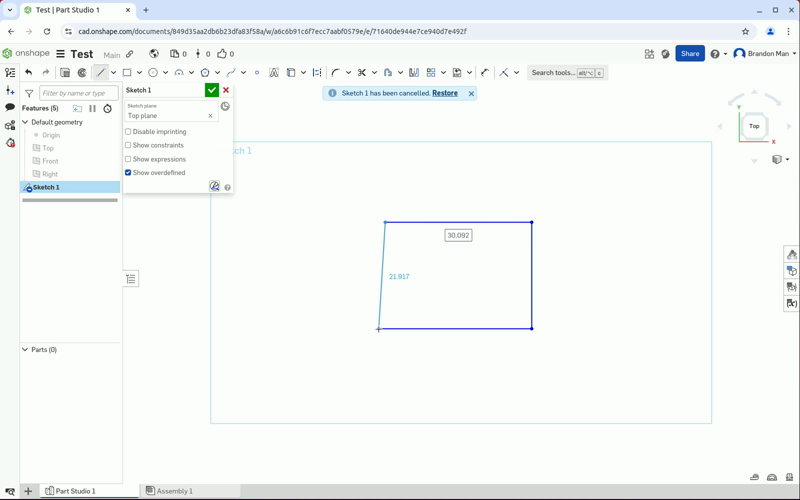
click(378, 328)
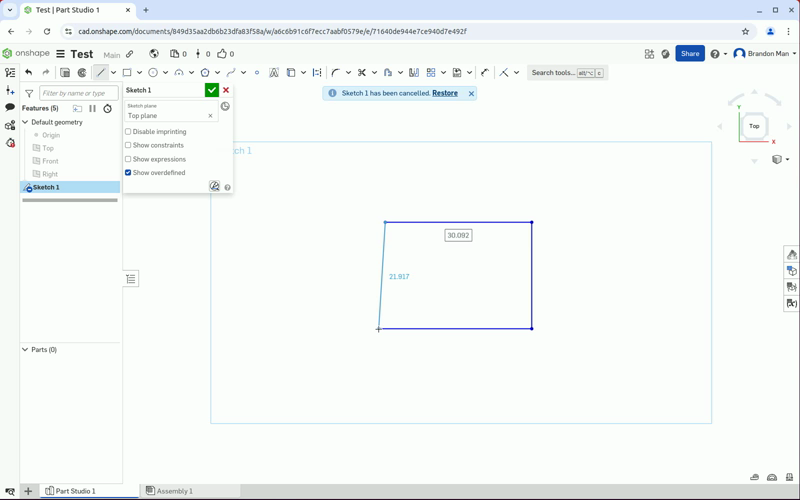
key(esc)
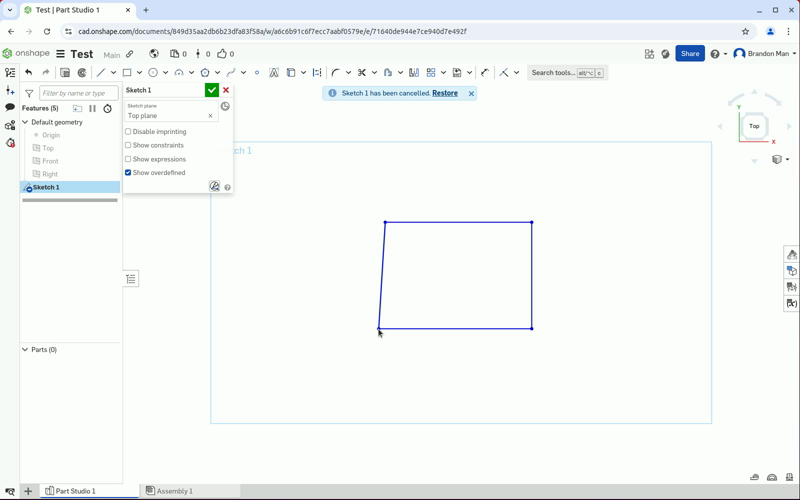
mouse_move(498, 283)
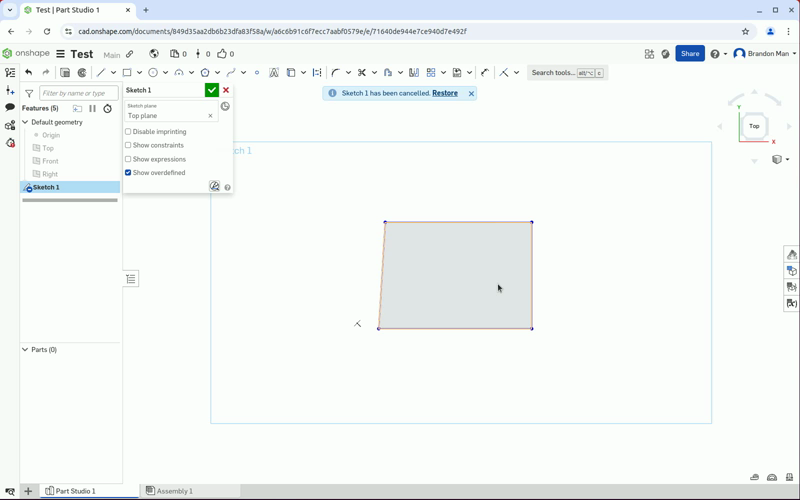
click(498, 283)
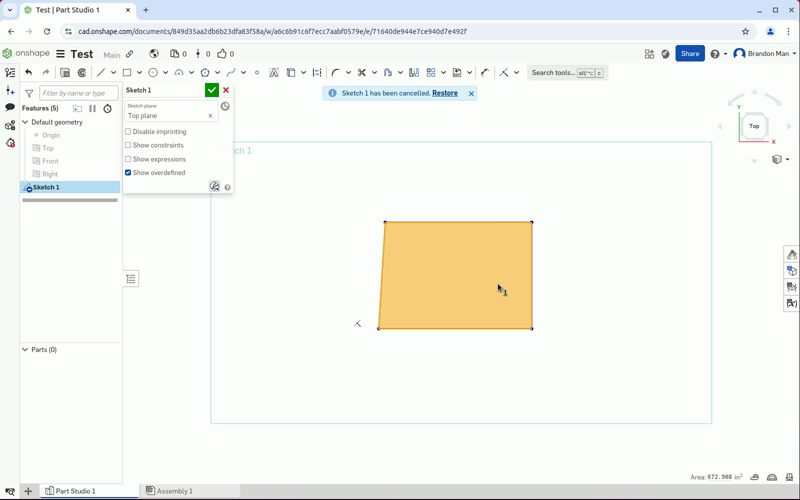
mouse_move(73, 352)
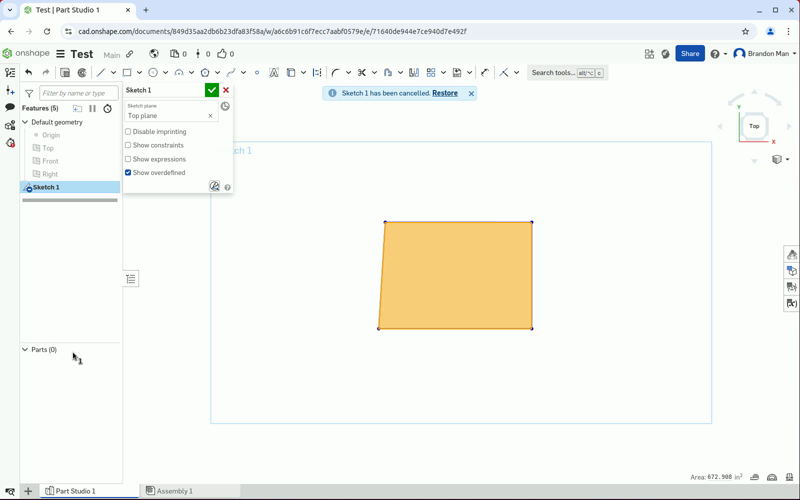
key(shift+y)
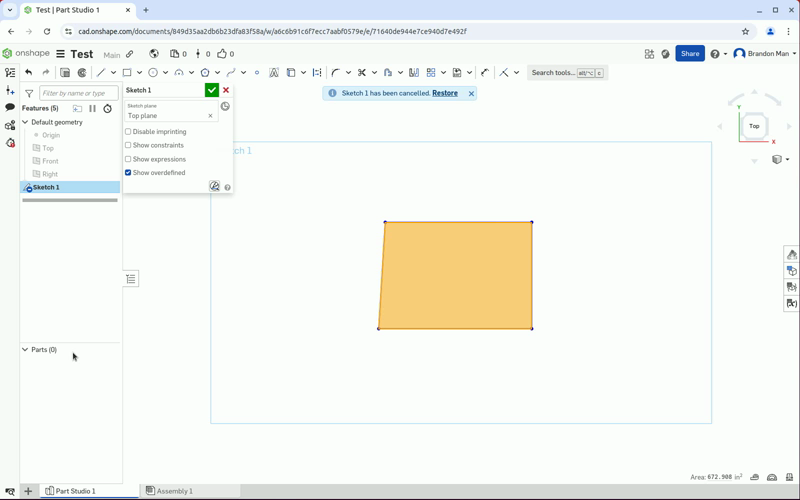
key(shift+e)
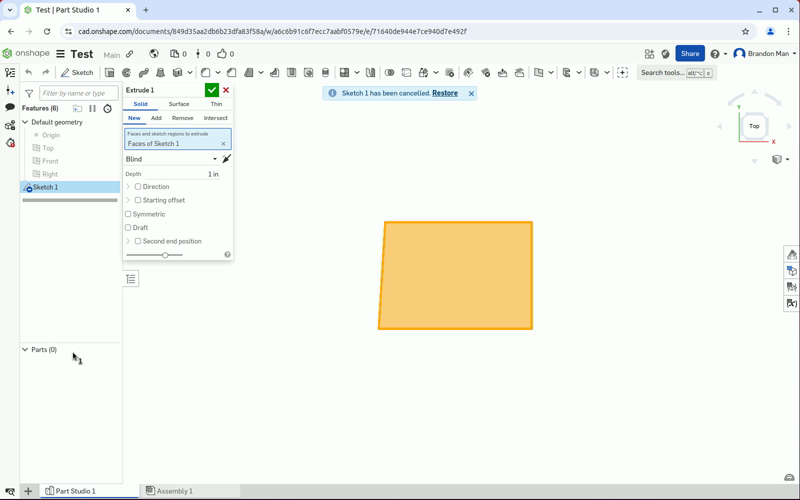
mouse_move(143, 106)
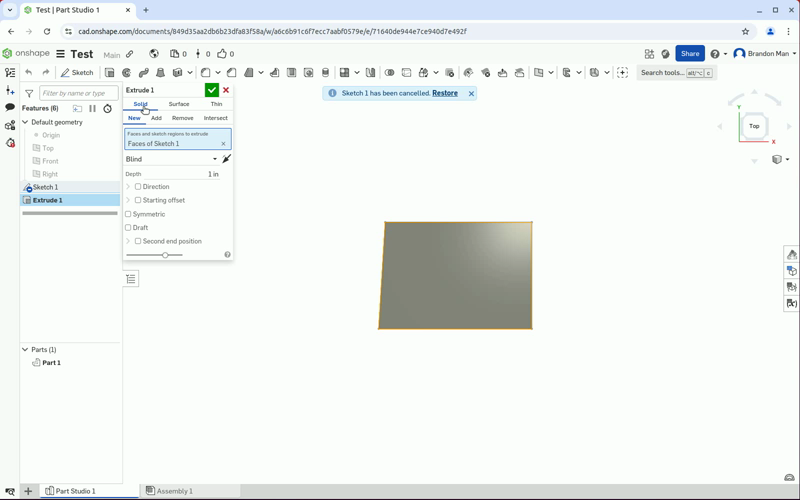
click(143, 106)
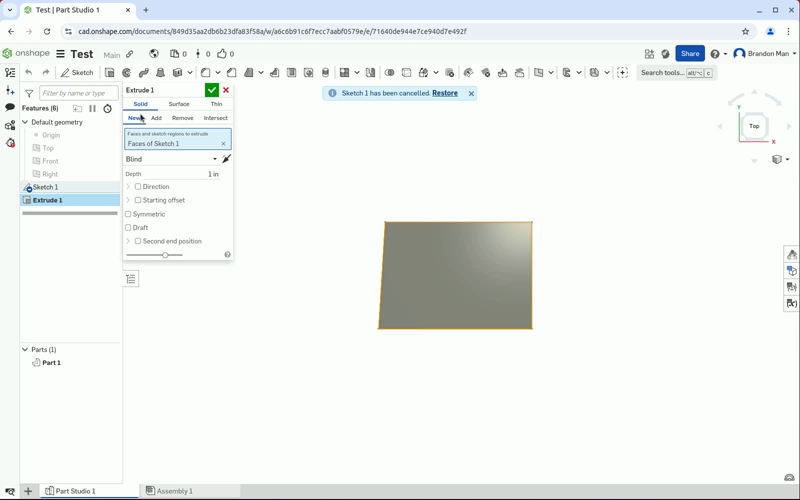
mouse_move(137, 120)
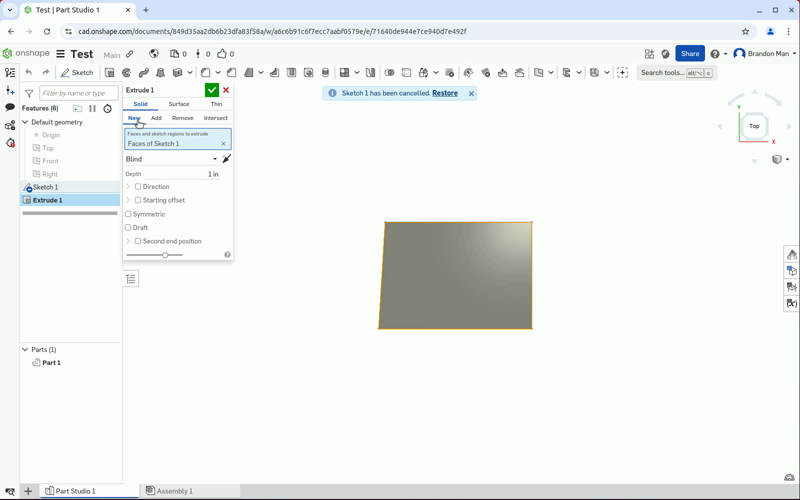
click(137, 120)
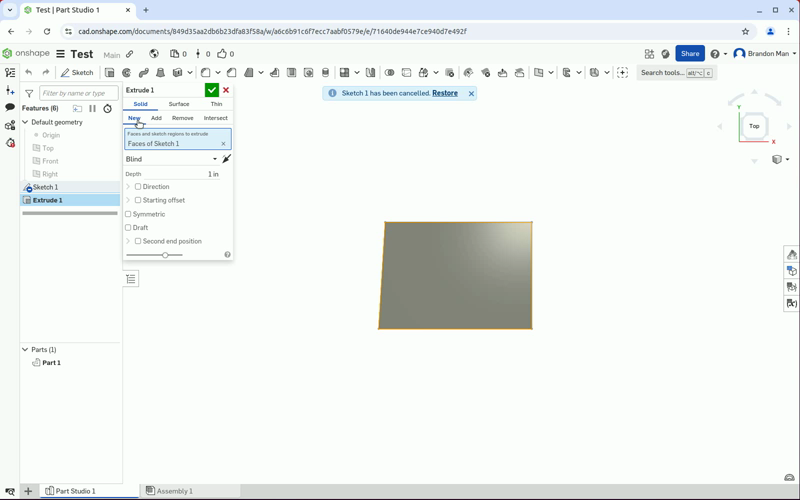
key(tab, 4)
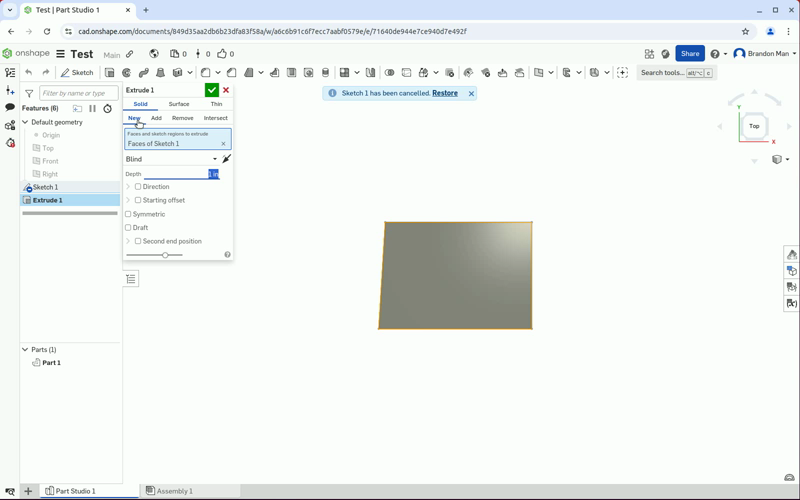
text(23.108)
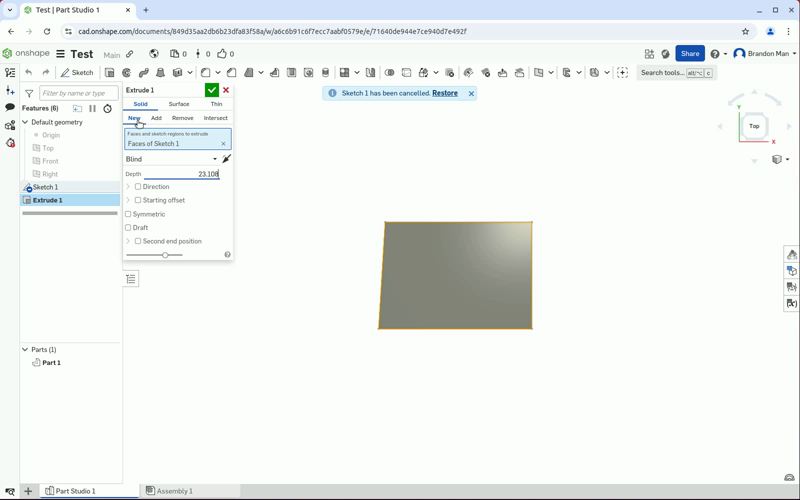
key(enter)
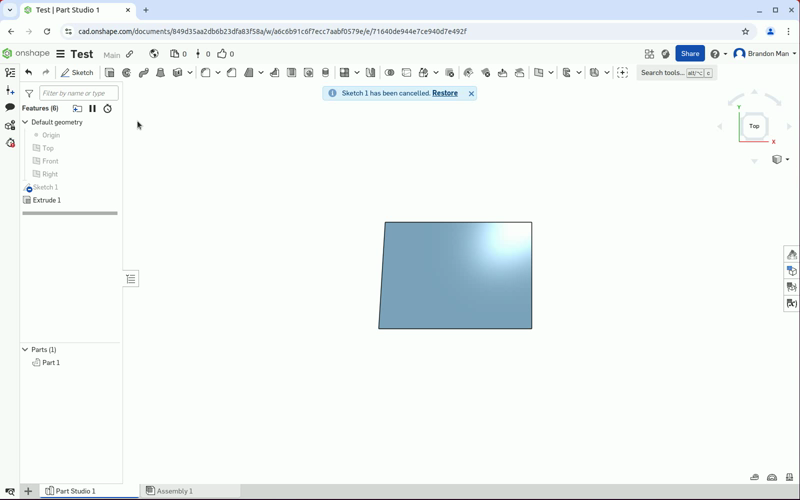
key(shift+h)
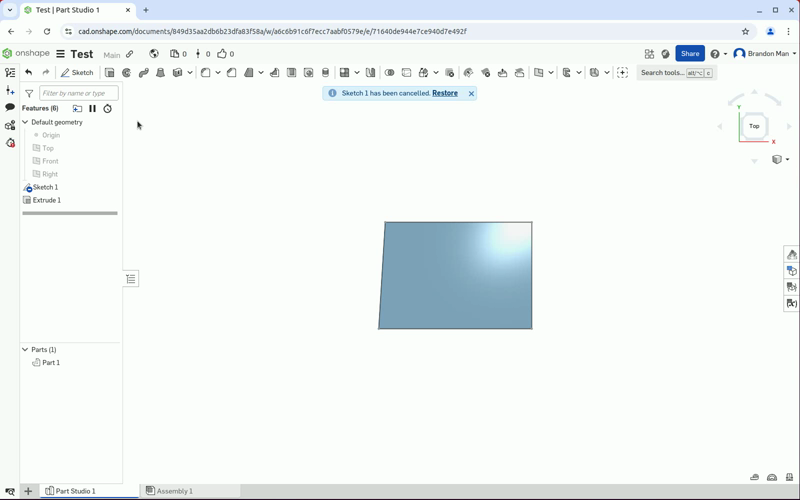
key(shift+h)
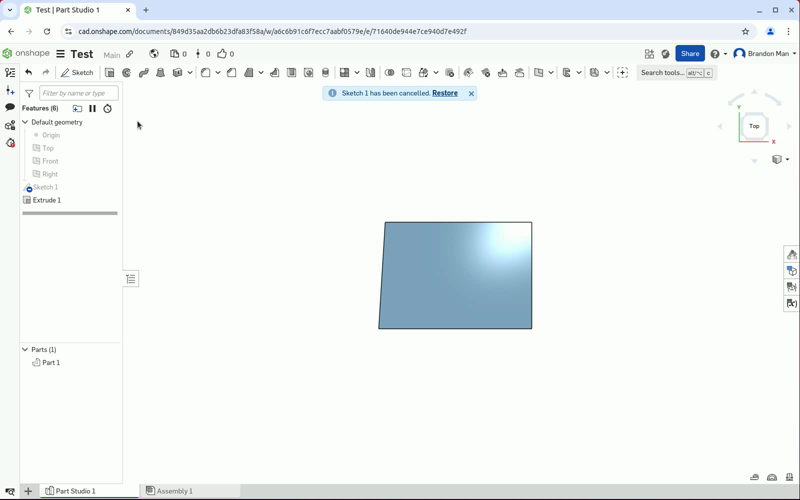
mouse_move(73, 189)
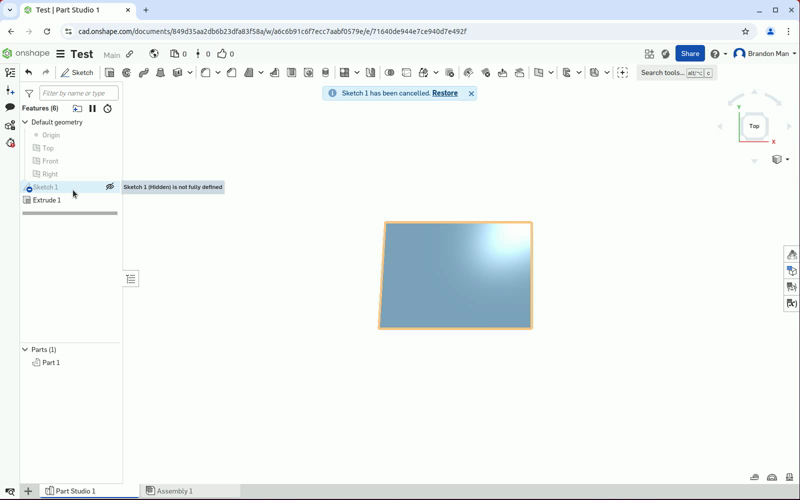
click(73, 189)
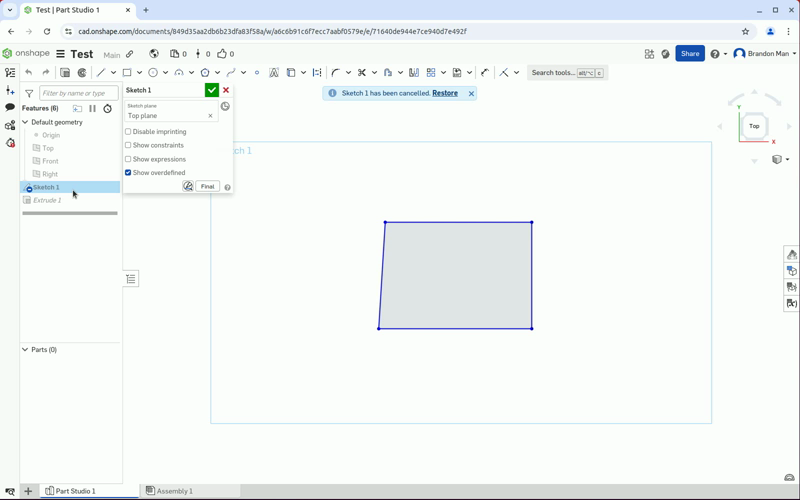
mouse_move(229, 92)
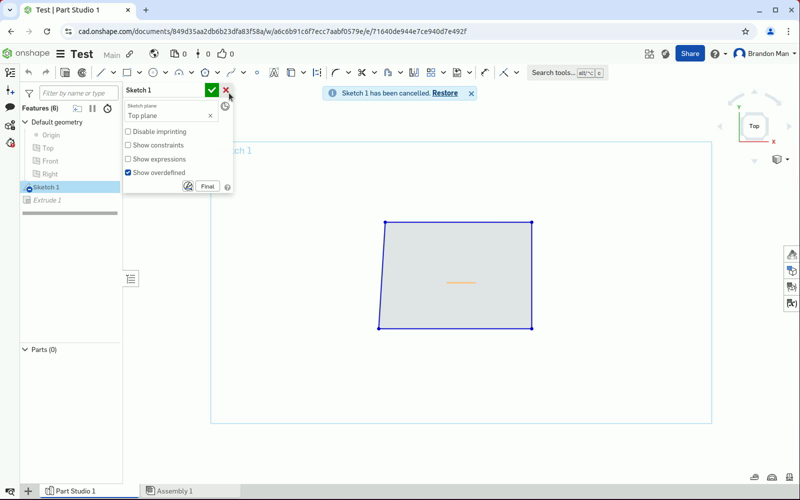
click(229, 92)
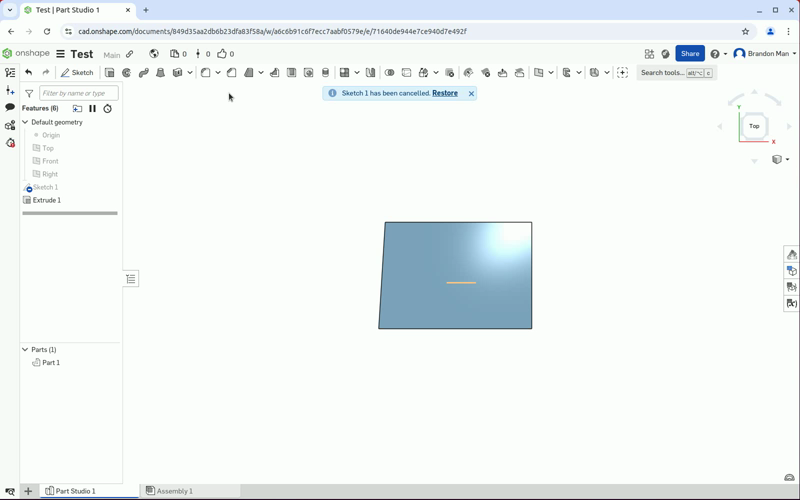
mouse_move(541, 75)
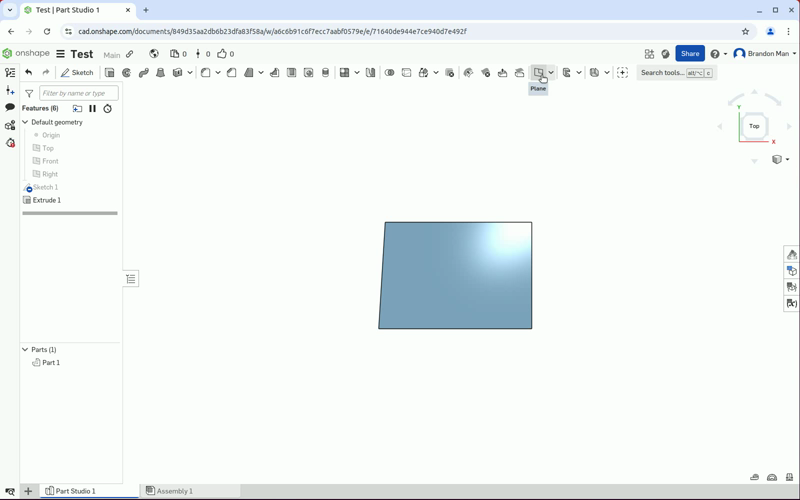
click(541, 75)
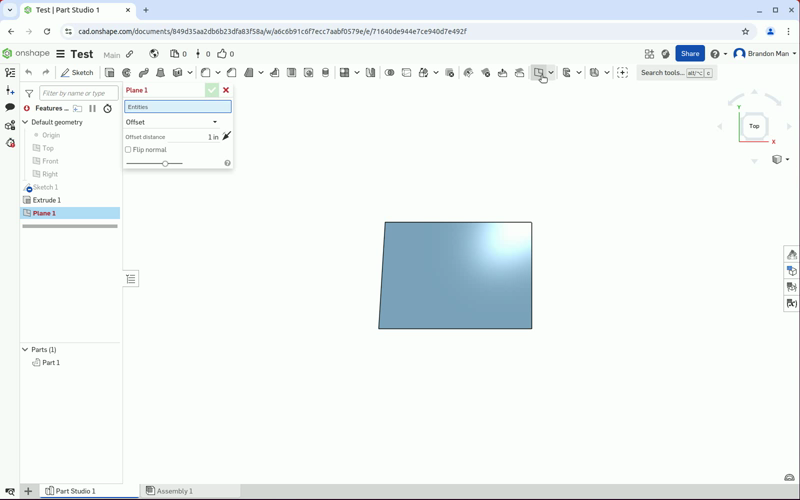
mouse_move(73, 150)
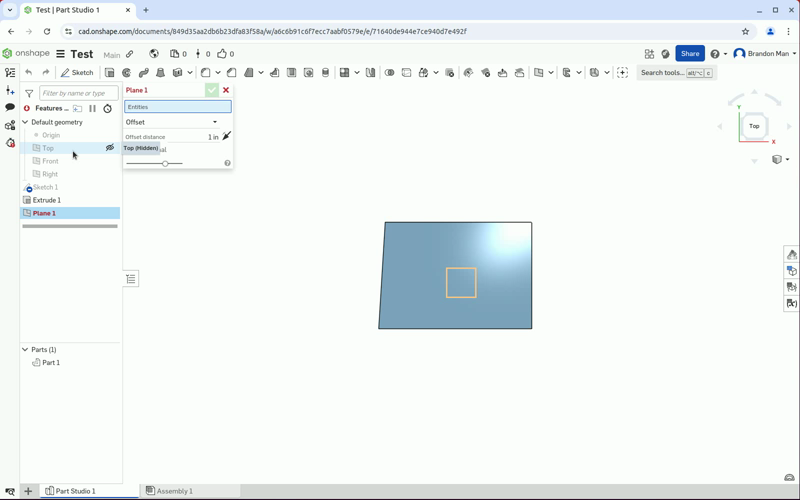
click(73, 150)
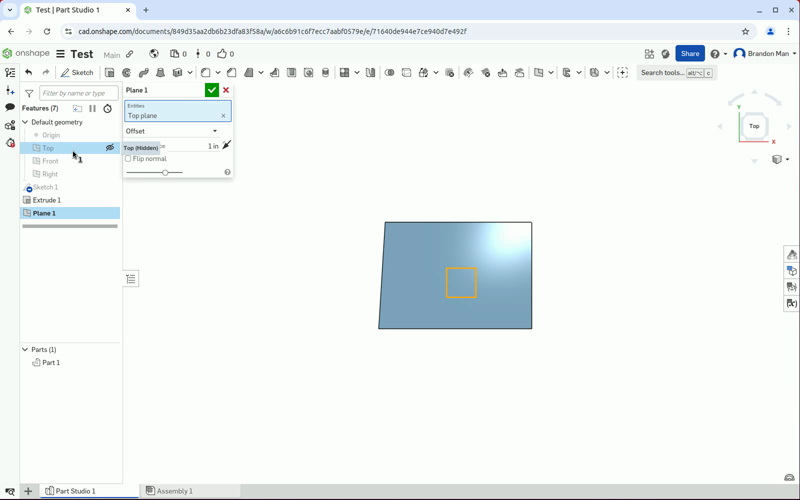
key(tab, 2)
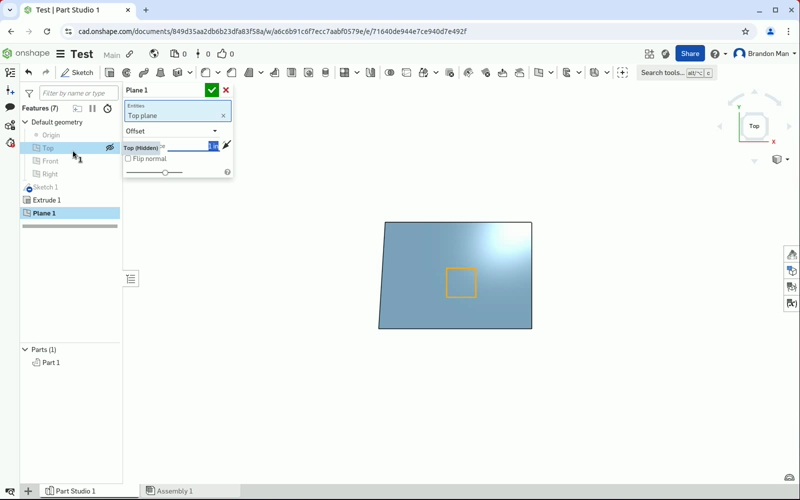
text(23.108)
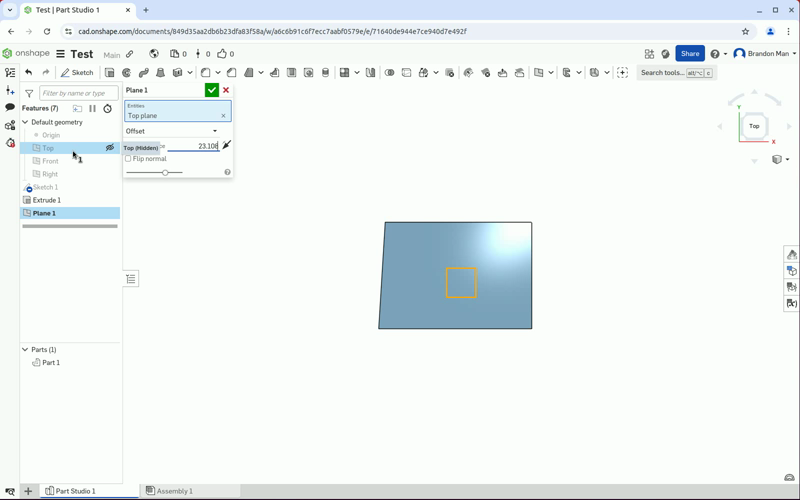
key(enter, 2)
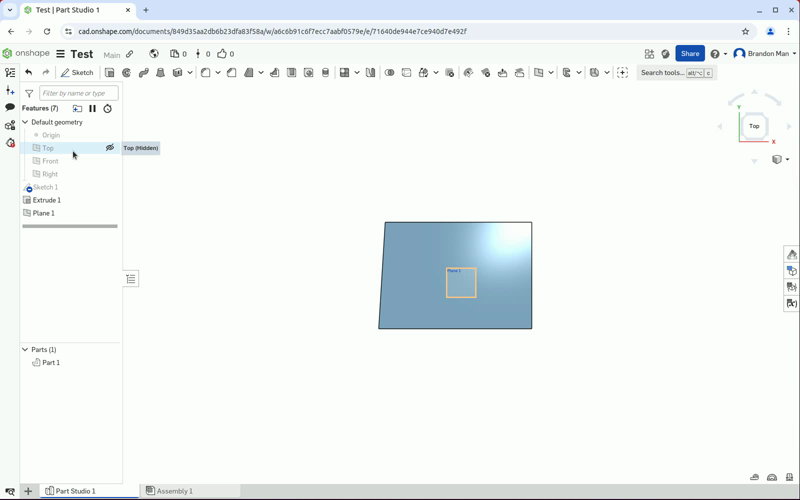
key(shift+s)
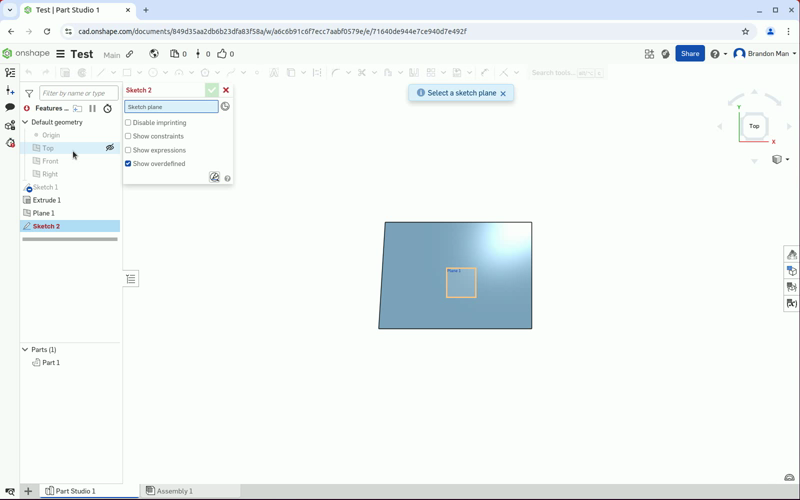
mouse_move(73, 215)
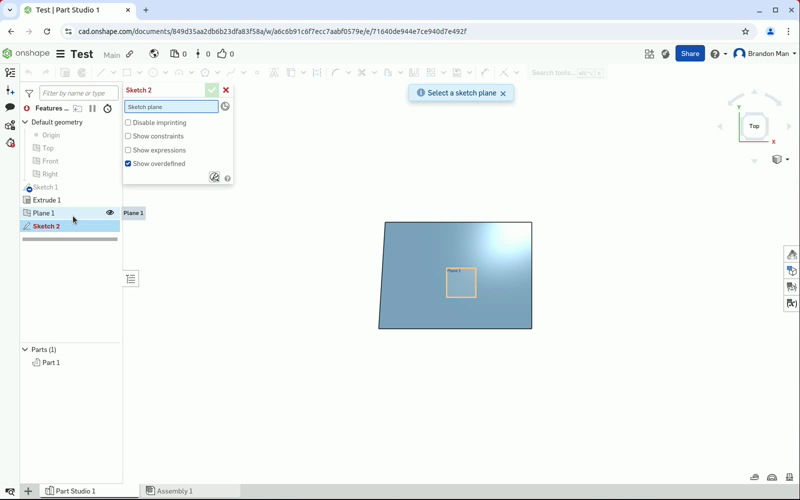
click(73, 215)
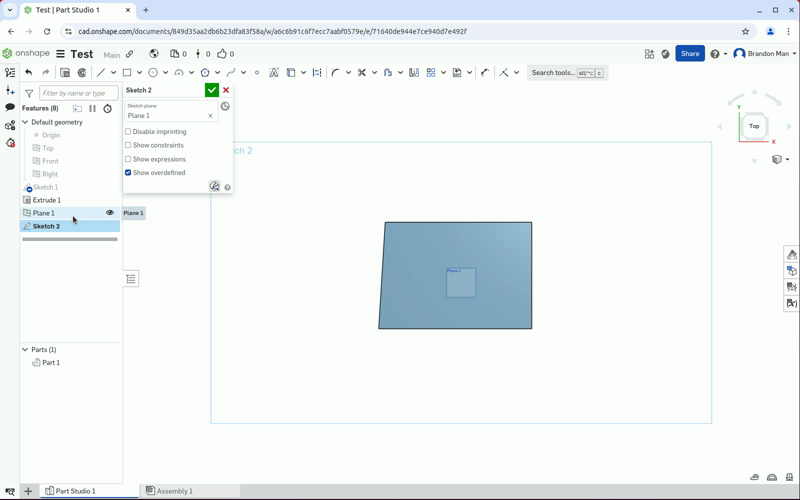
mouse_move(73, 352)
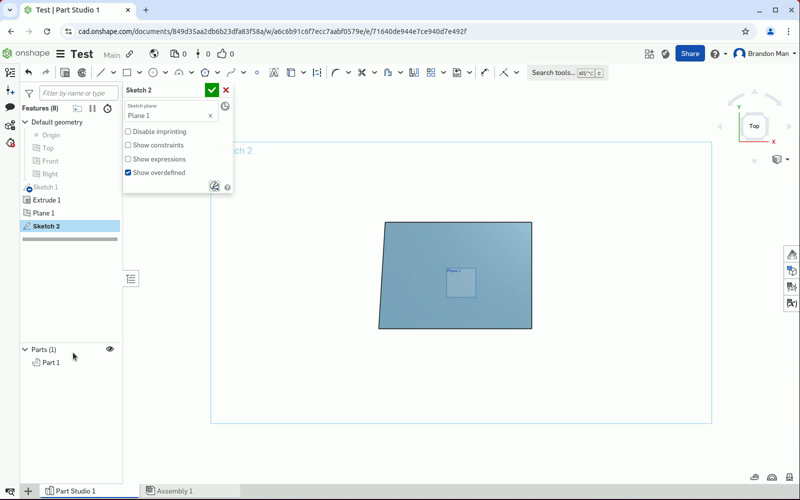
key(y)
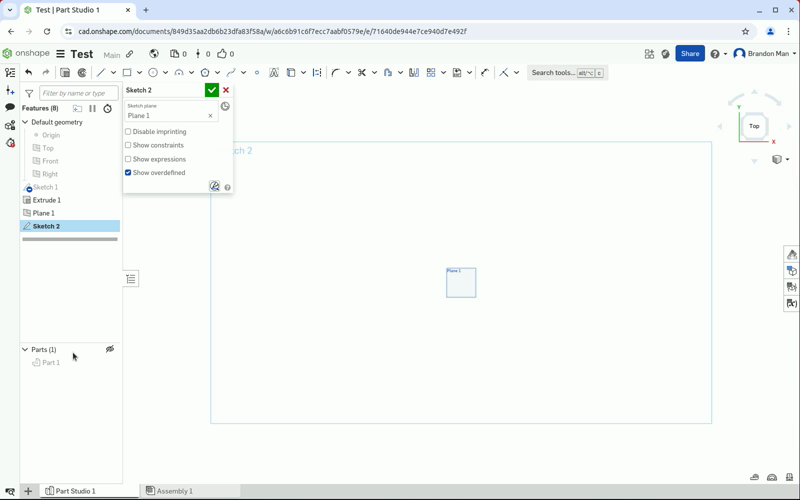
key(c)
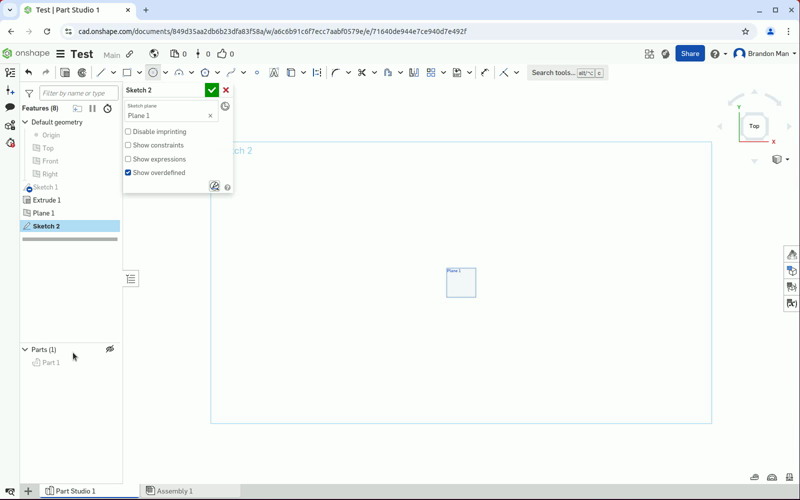
key_down(shift)
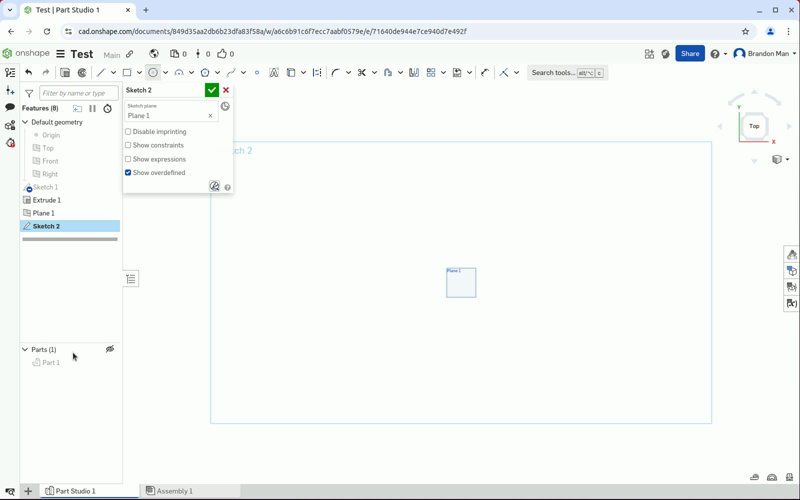
mouse_move(407, 274)
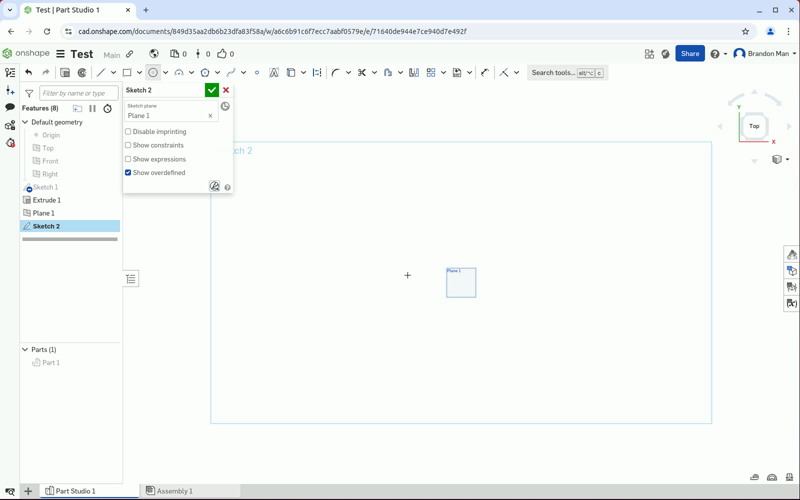
click(407, 274)
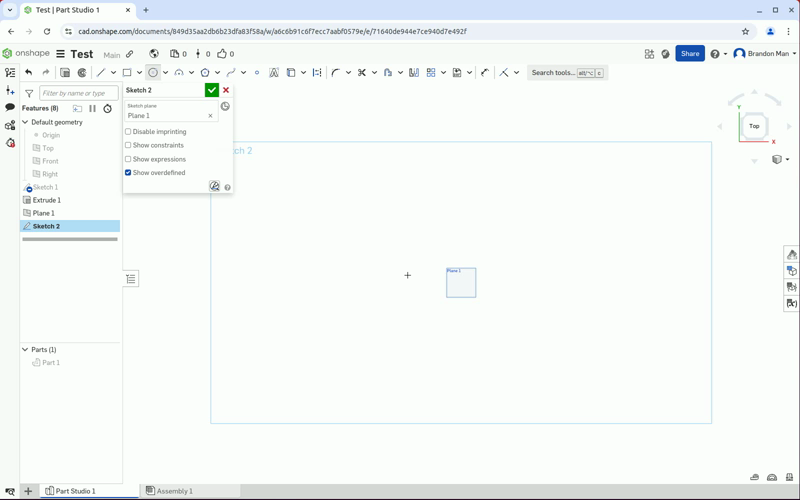
key_up(shift)
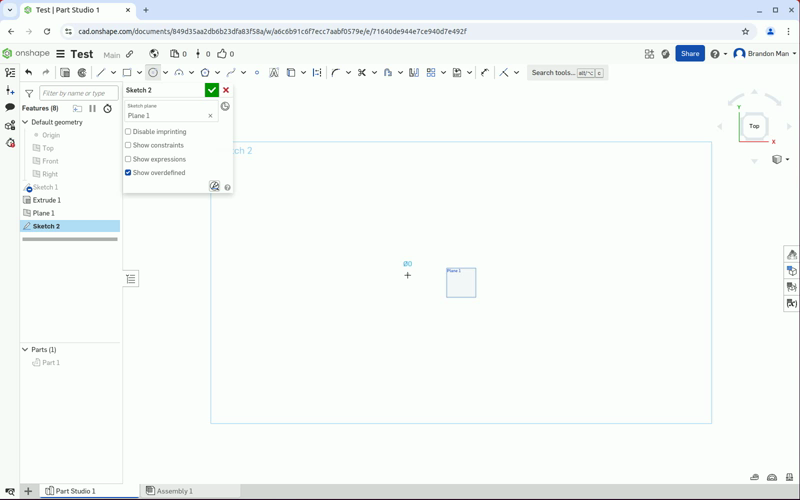
mouse_move(427, 274)
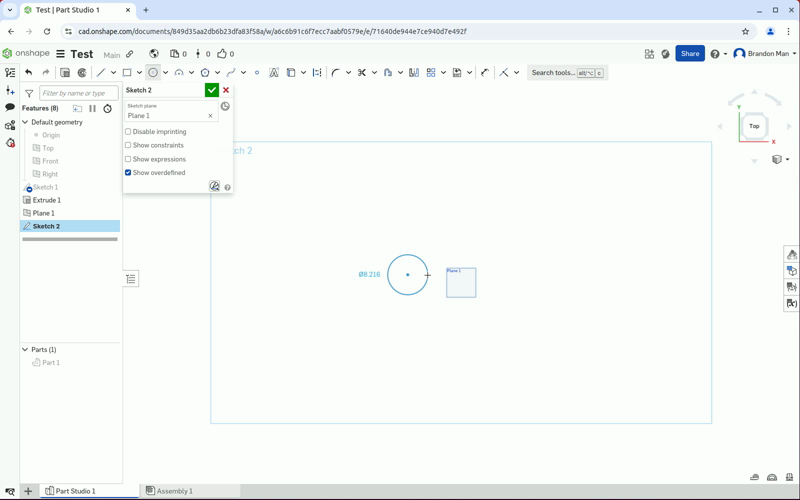
click(427, 274)
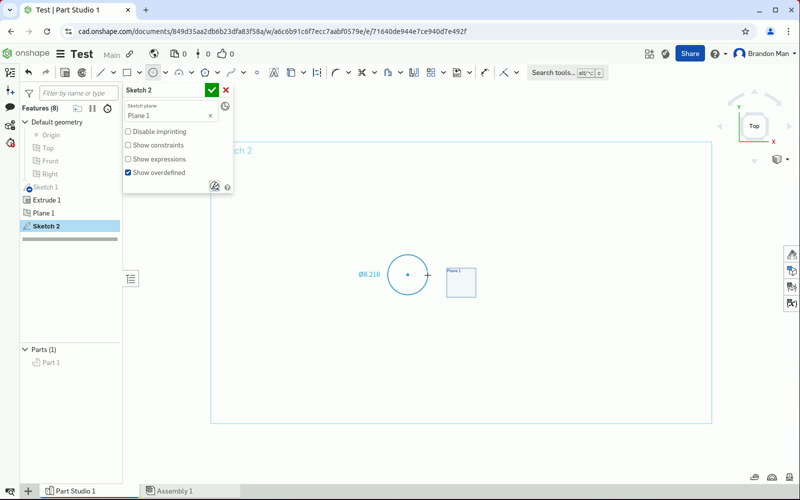
key(esc)
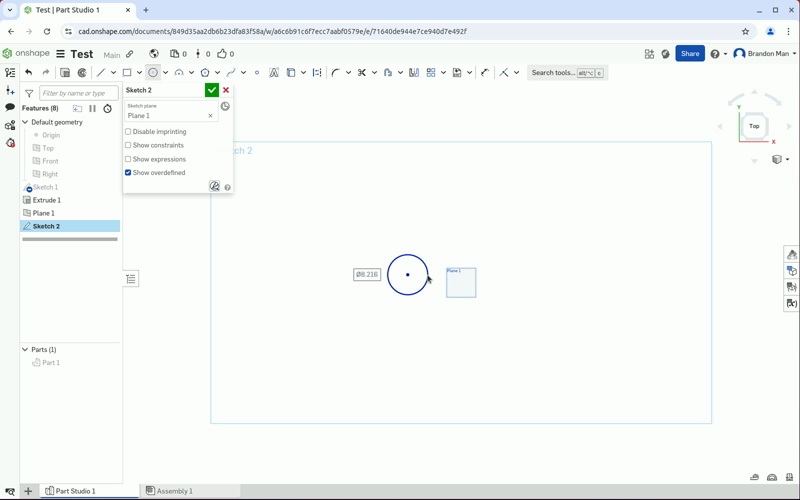
mouse_move(420, 271)
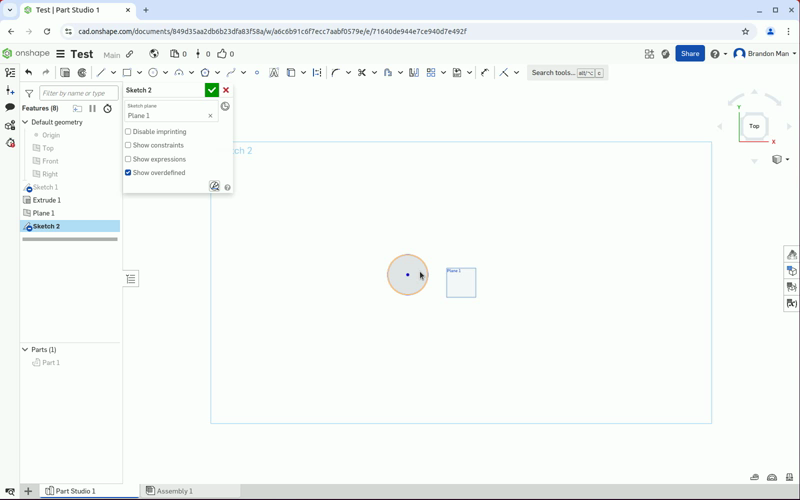
scroll(6)
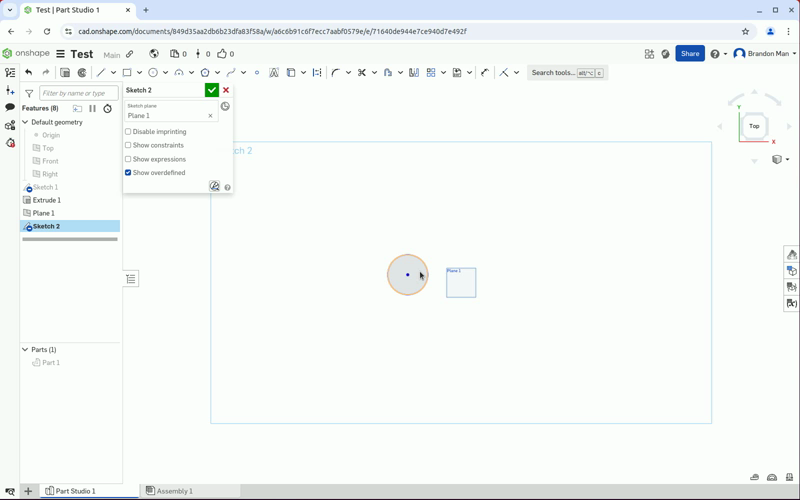
scroll(6)
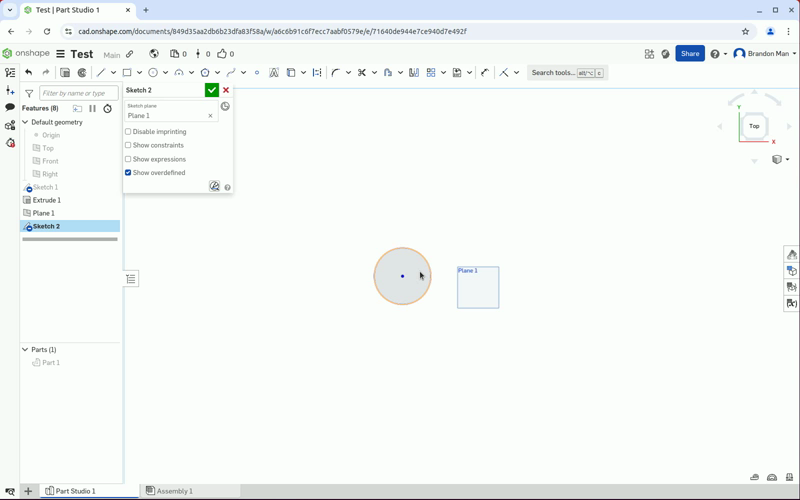
scroll(6)
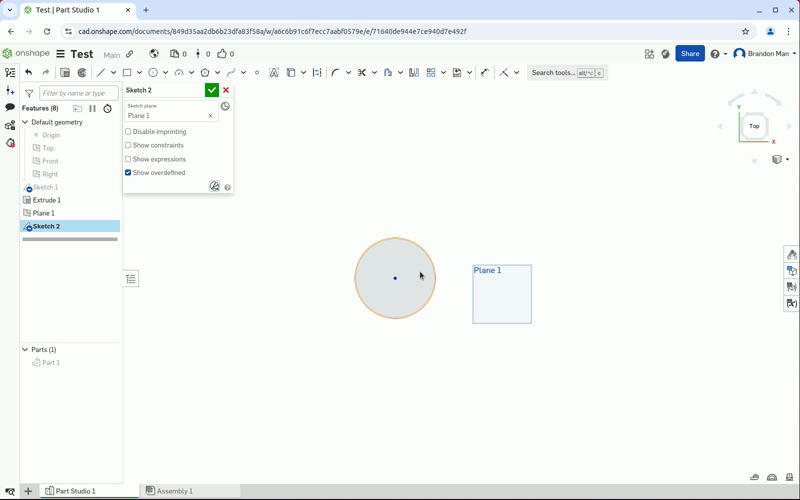
scroll(6)
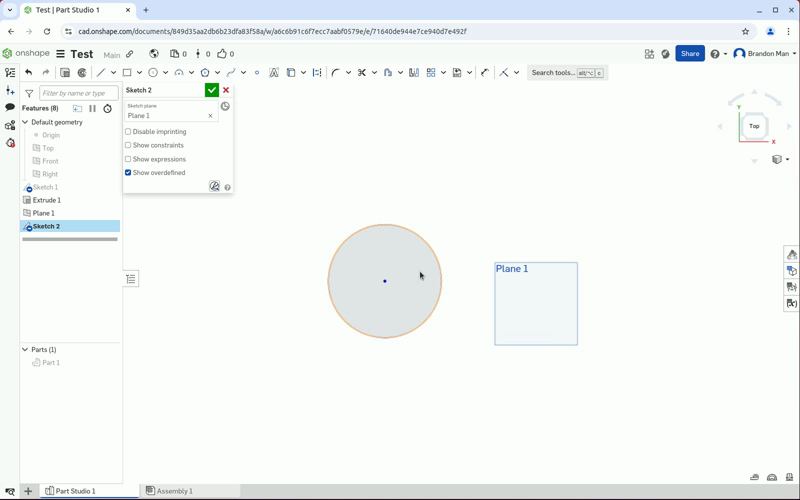
scroll(6)
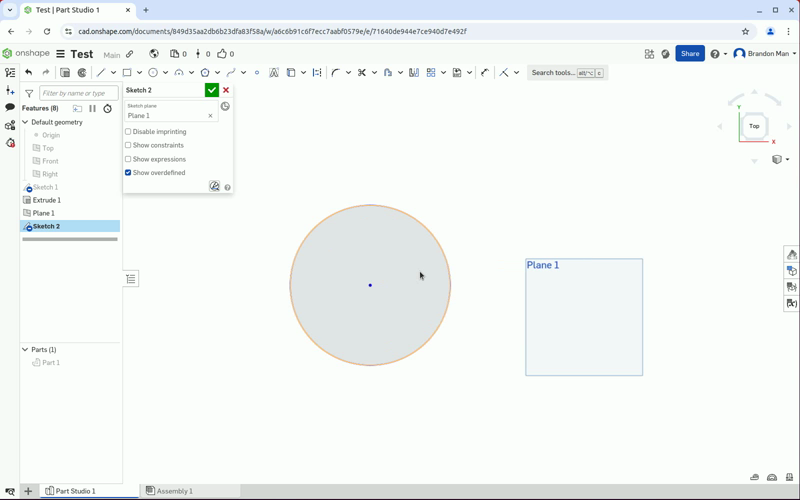
scroll(6)
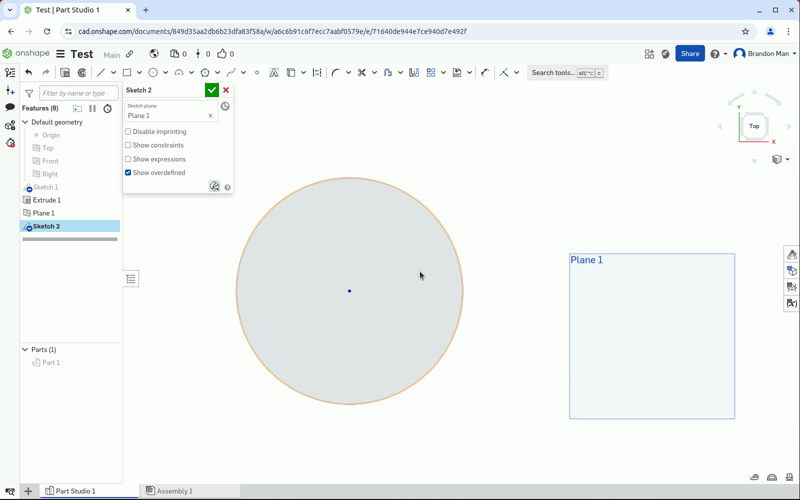
scroll(6)
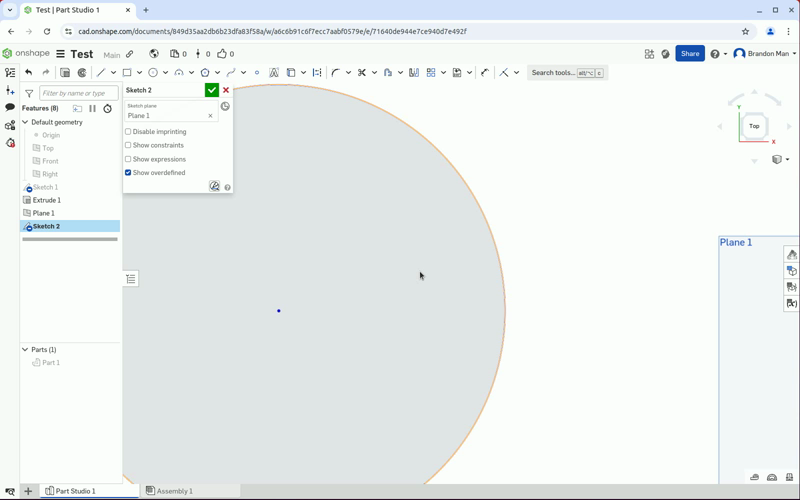
click(420, 271)
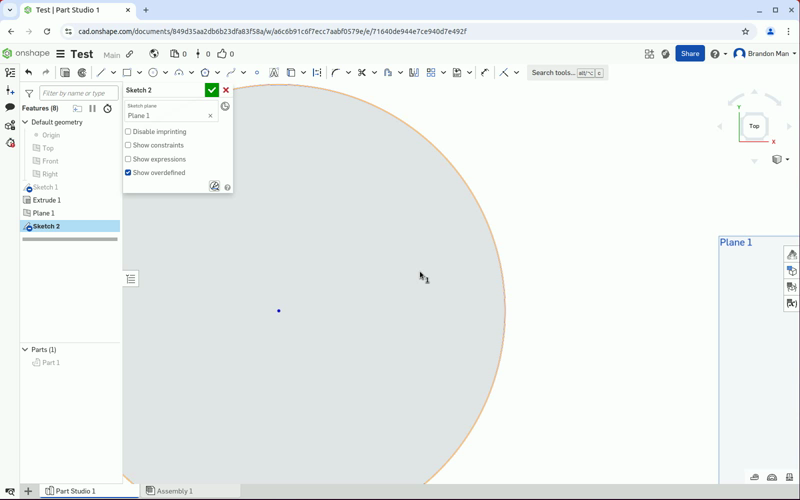
scroll(-6)
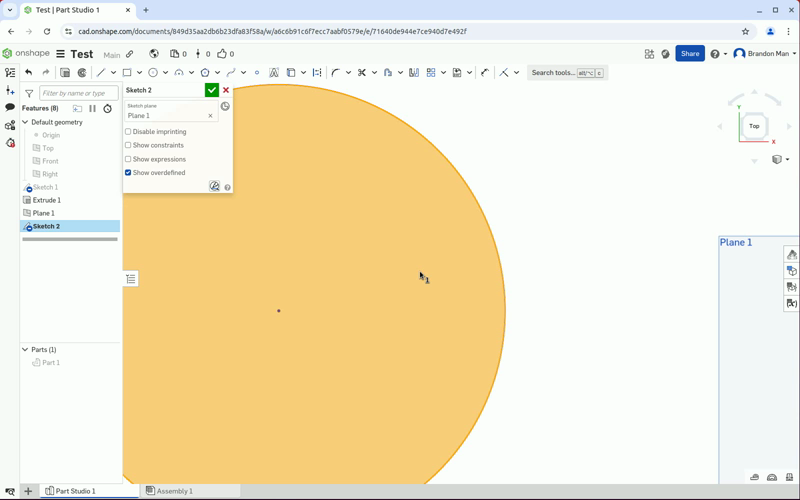
scroll(-6)
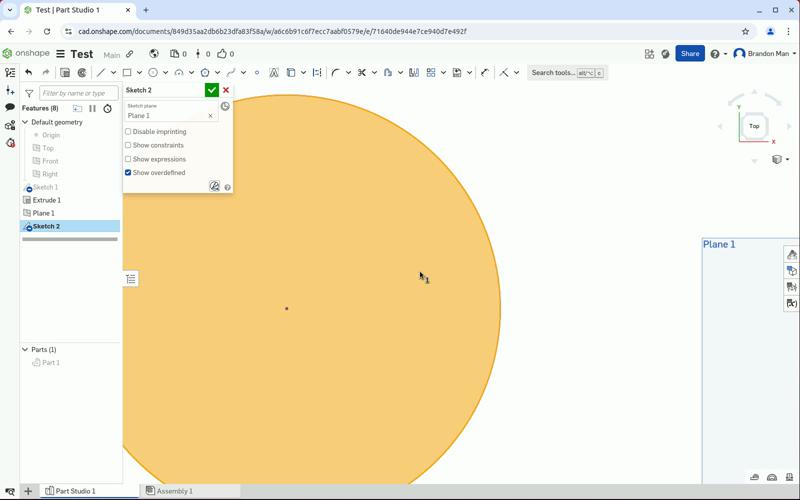
scroll(-6)
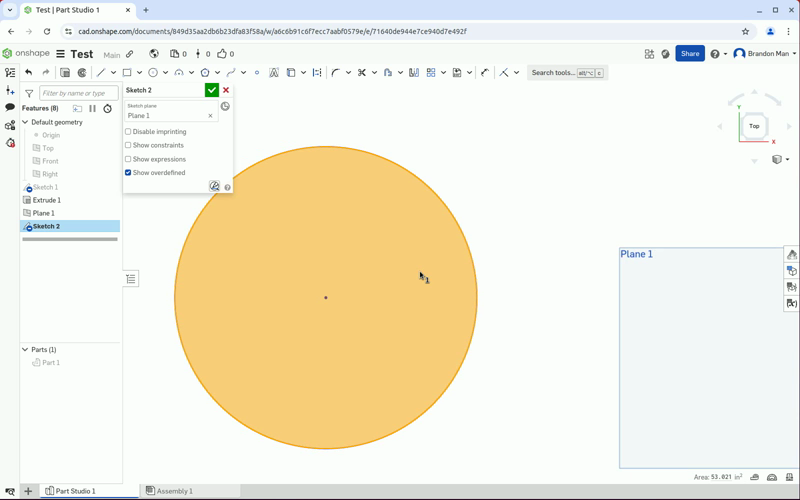
scroll(-6)
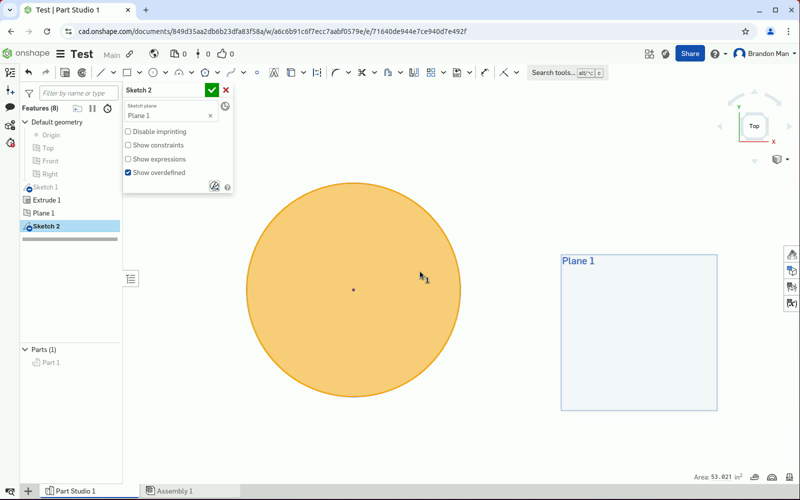
scroll(-6)
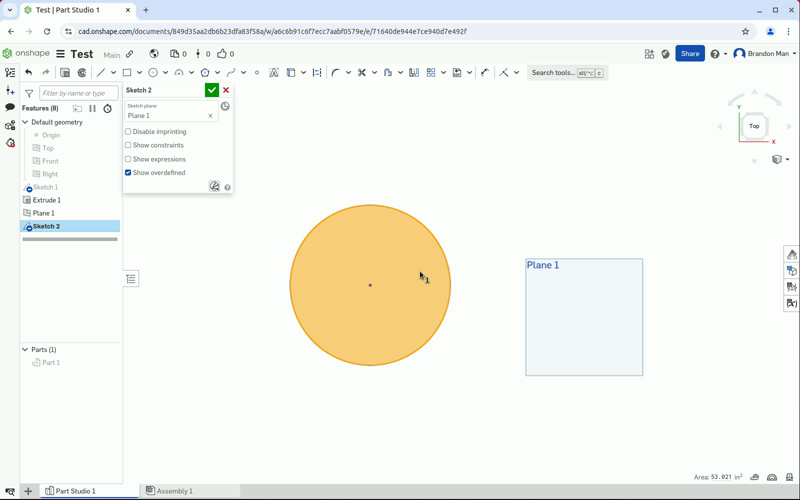
scroll(-6)
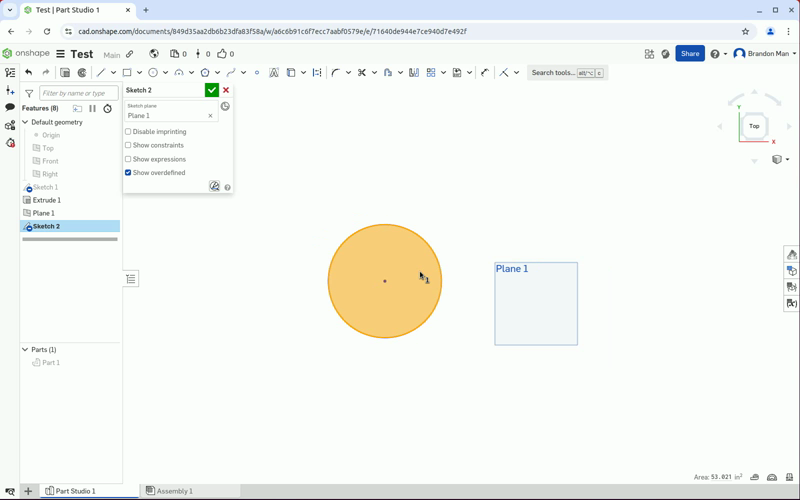
scroll(-6)
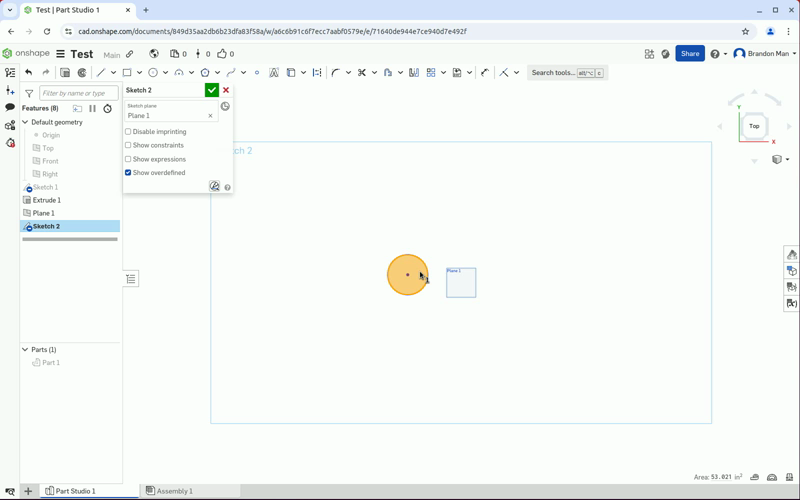
mouse_move(73, 352)
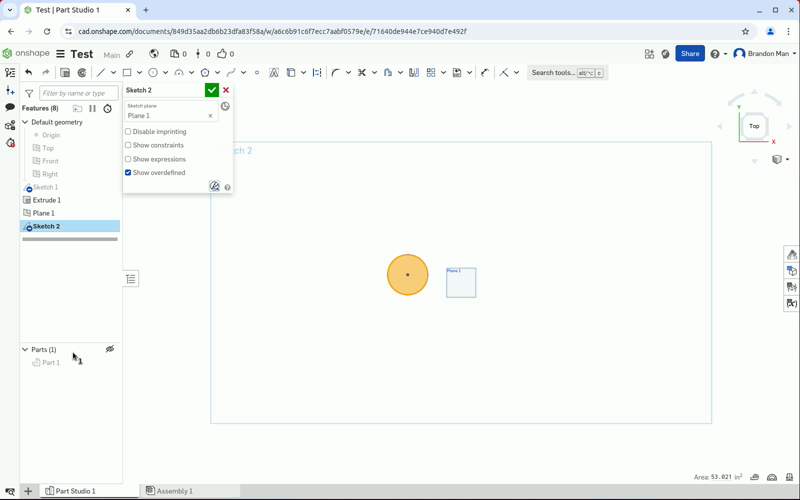
key(shift+y)
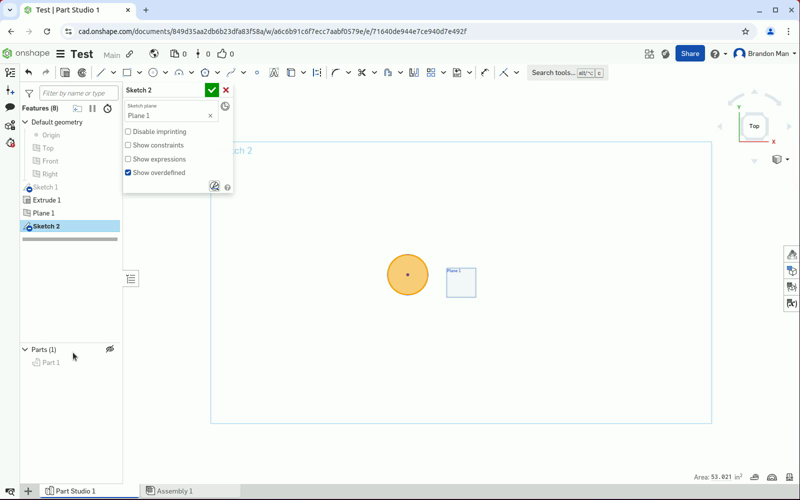
key(shift+e)
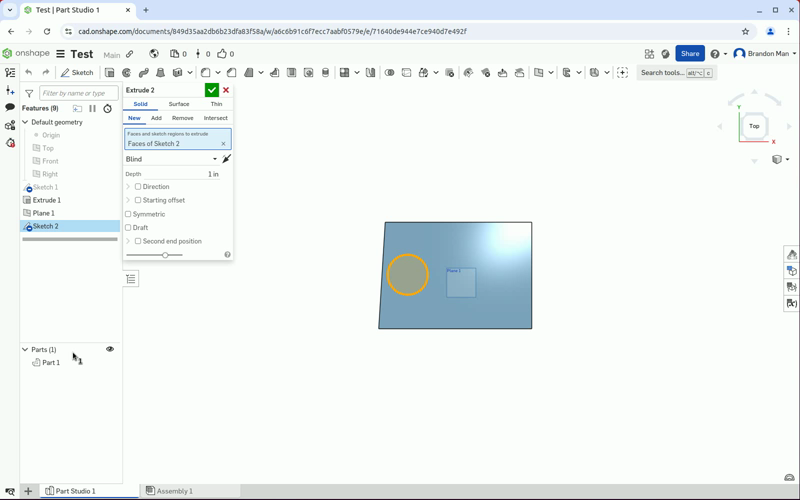
mouse_move(143, 106)
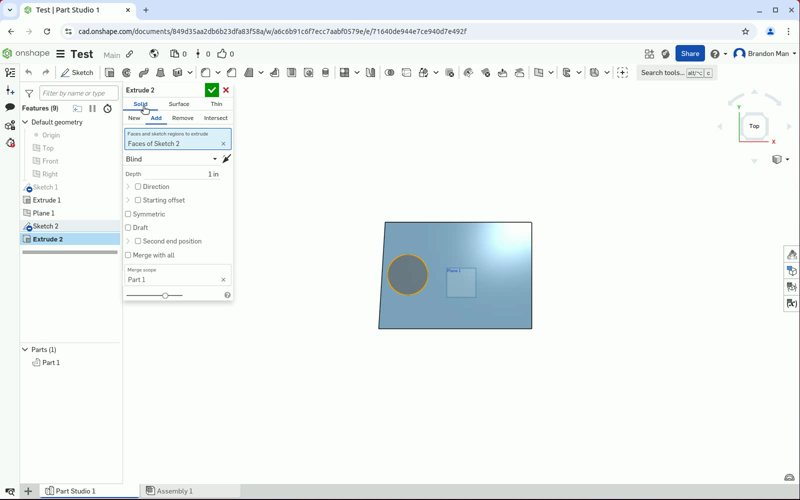
click(143, 106)
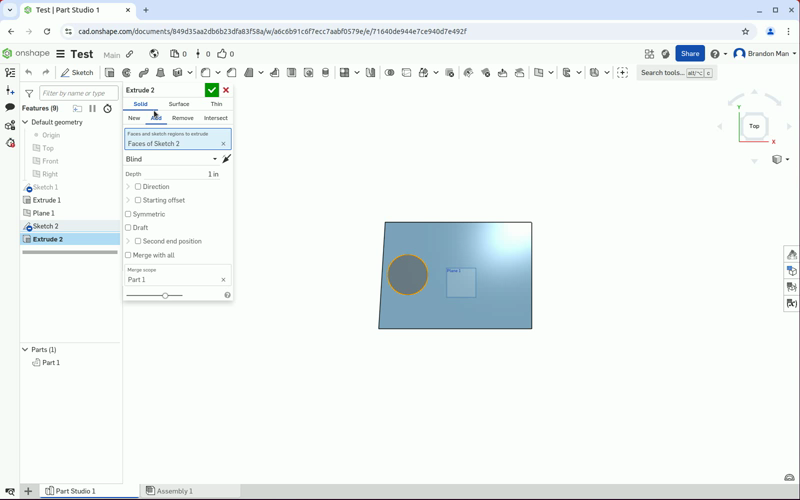
mouse_move(186, 120)
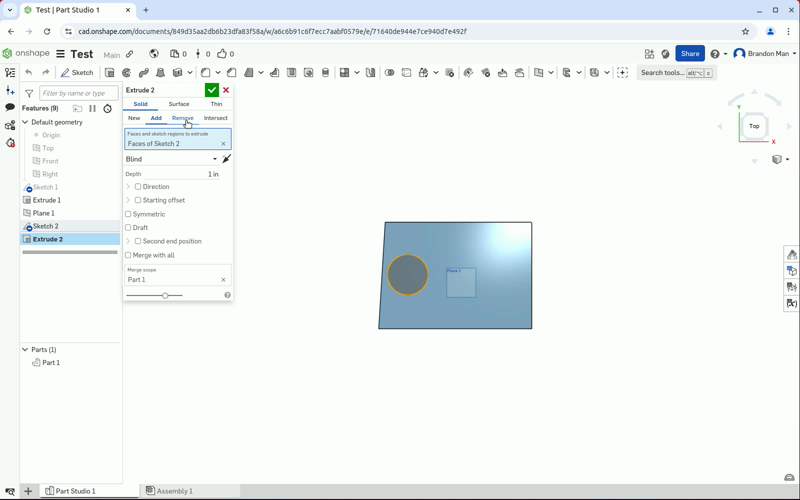
click(186, 120)
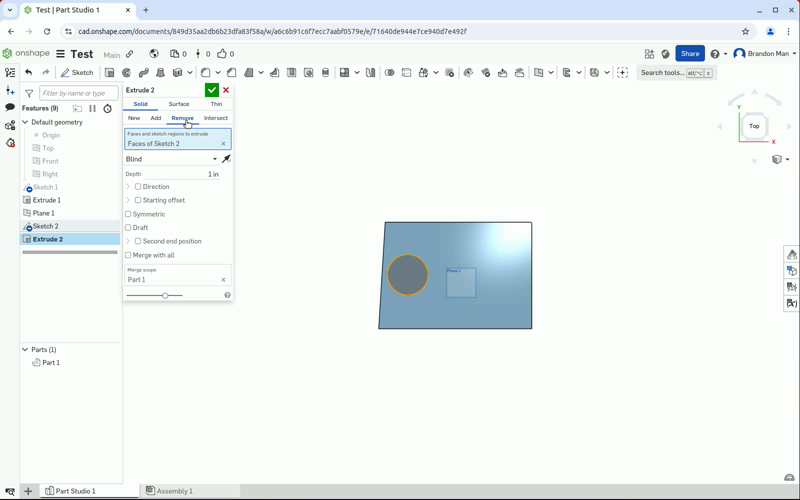
key(tab, 4)
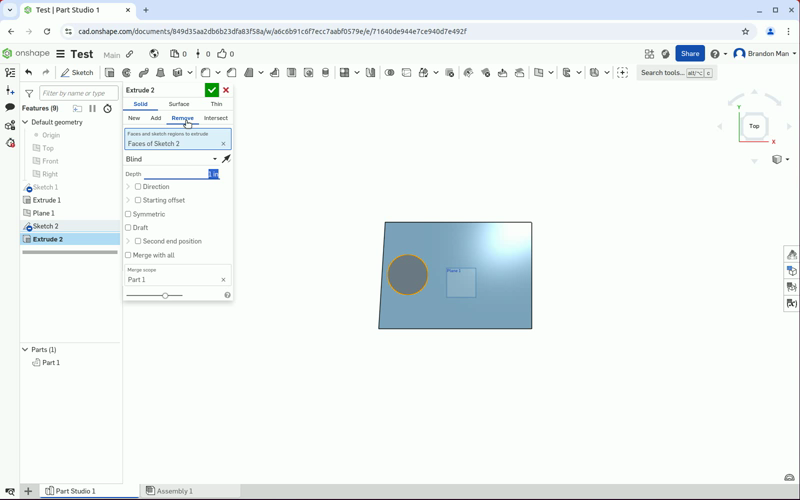
text(30.811)
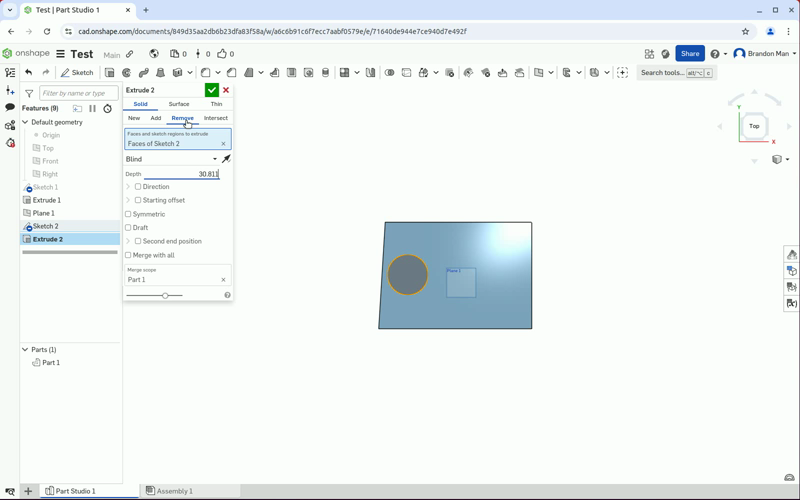
key(tab, 6)
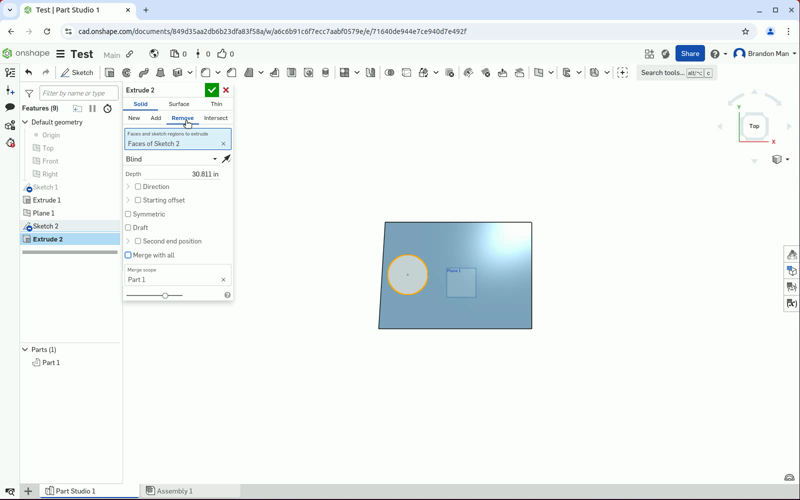
key(space)
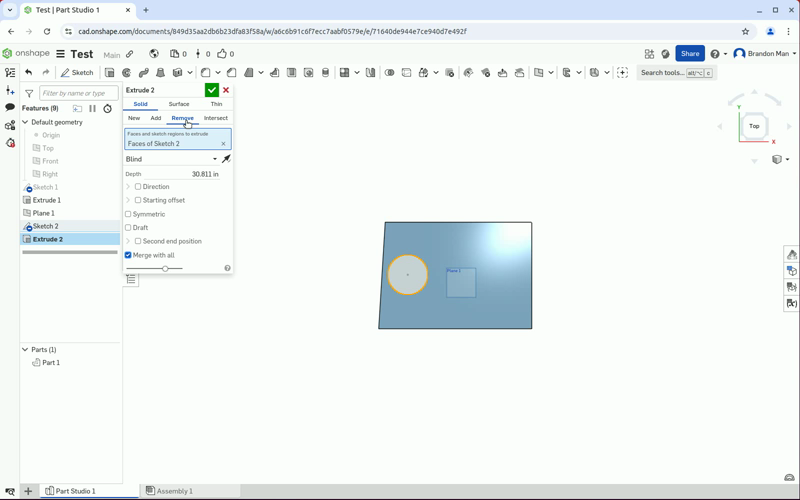
key(enter)
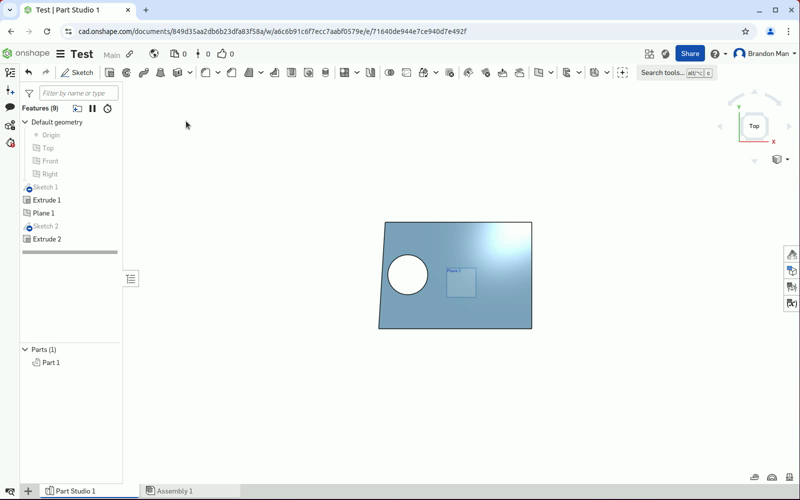
key(shift+h)
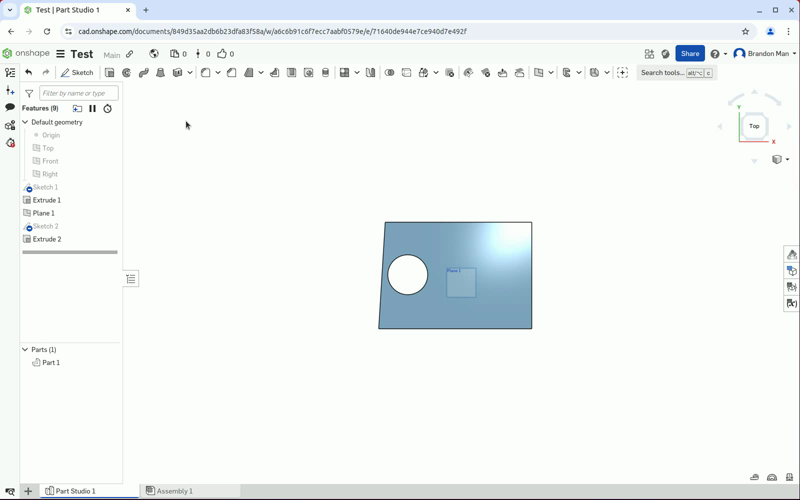
key(shift+h)
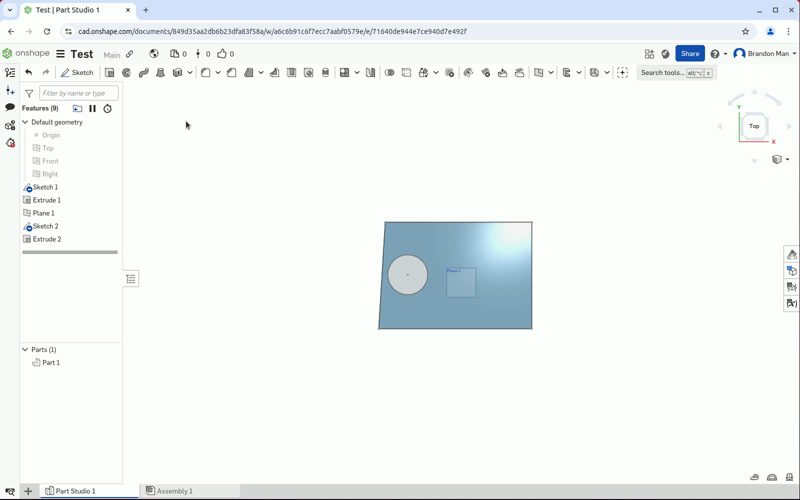
key(shift+7)
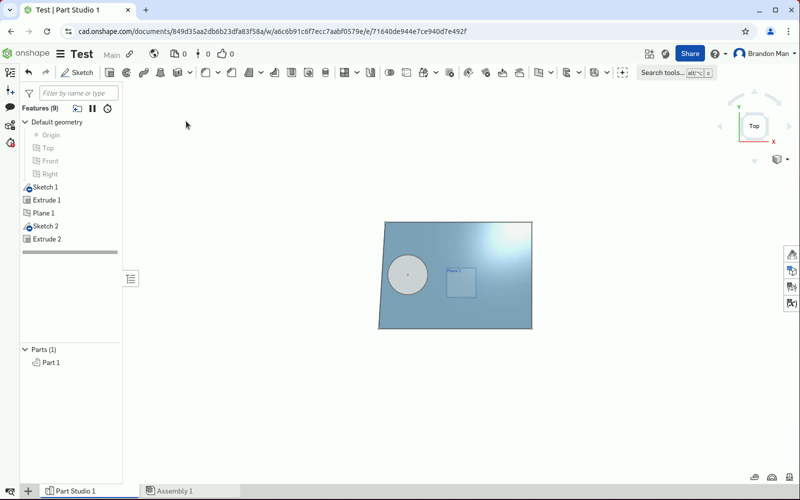
key(up, 3)
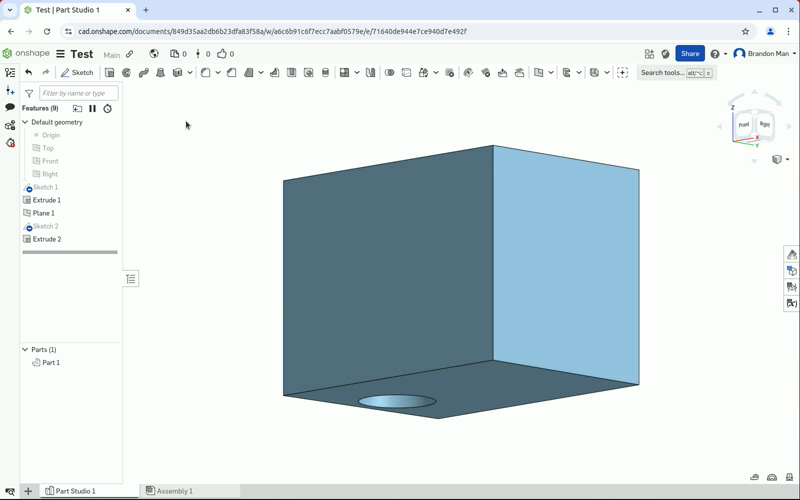
key(left, 3)
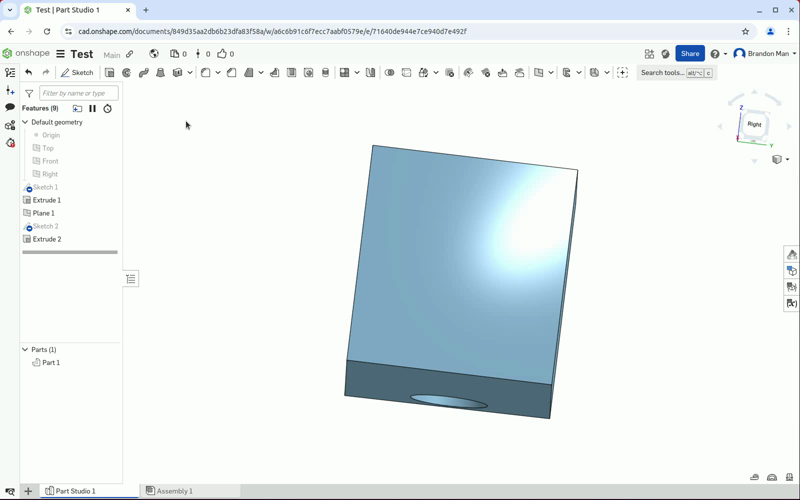
key(right, 3)
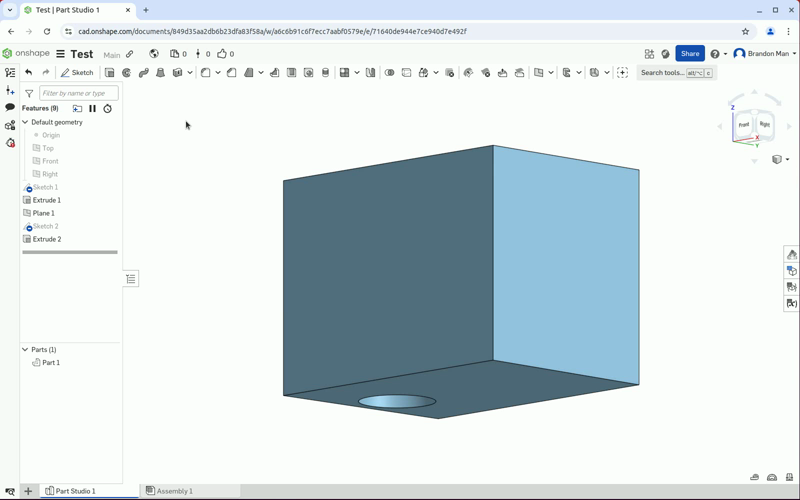
key(down, 3)
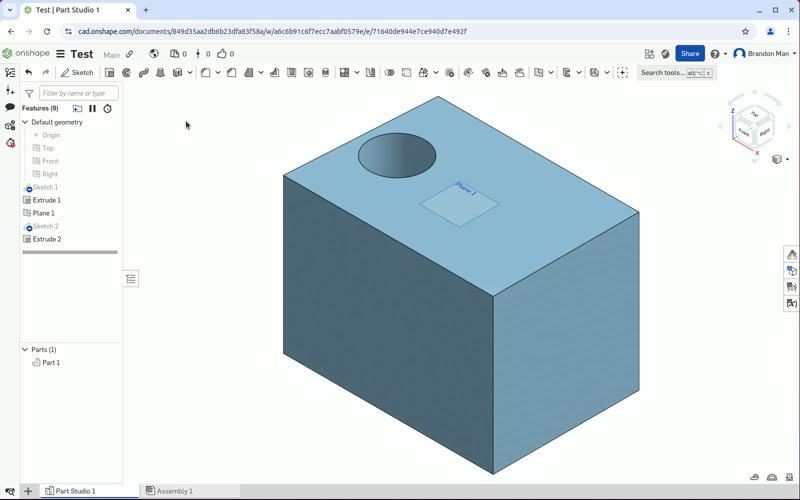
mouse_move(73, 189)
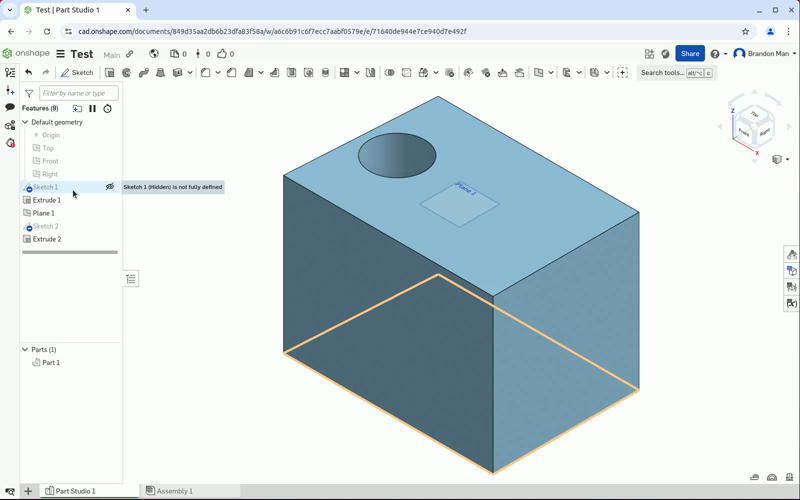
click(73, 189)